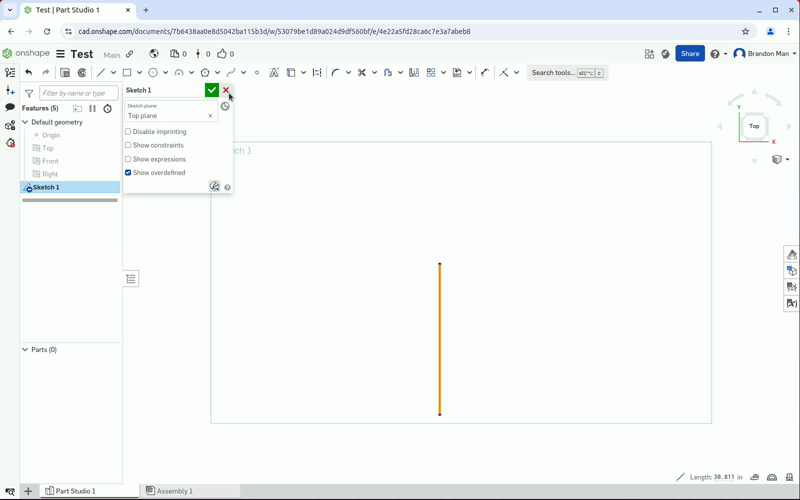
key(shift+h)
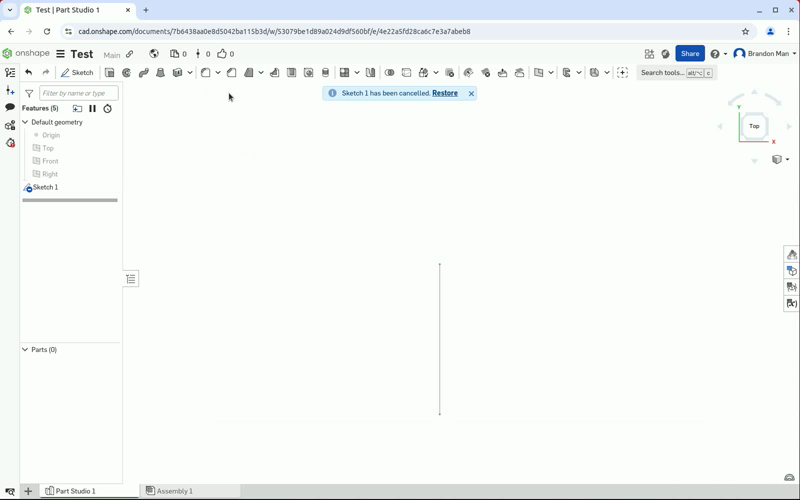
key(shift+s)
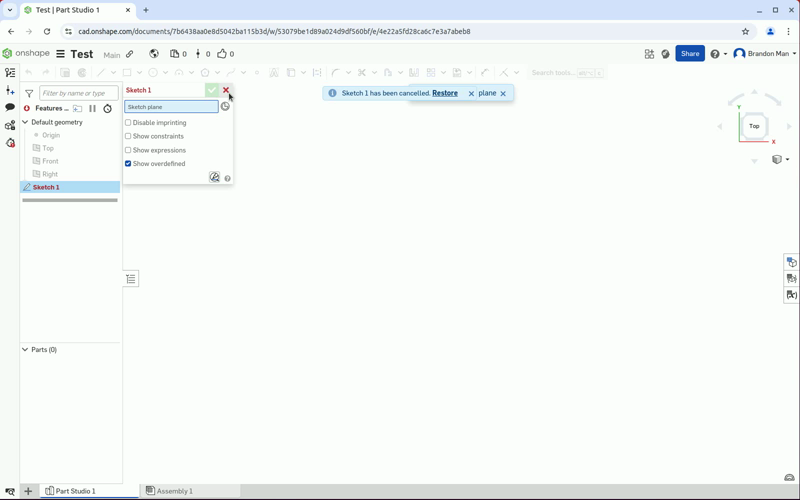
mouse_move(73, 150)
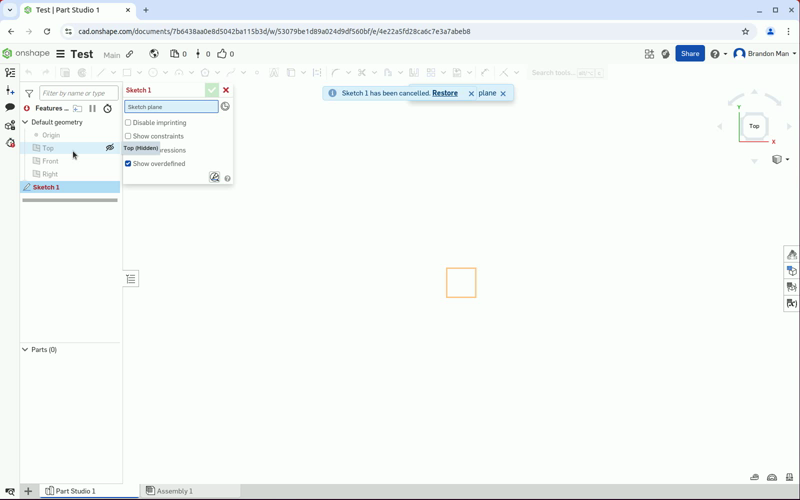
click(73, 150)
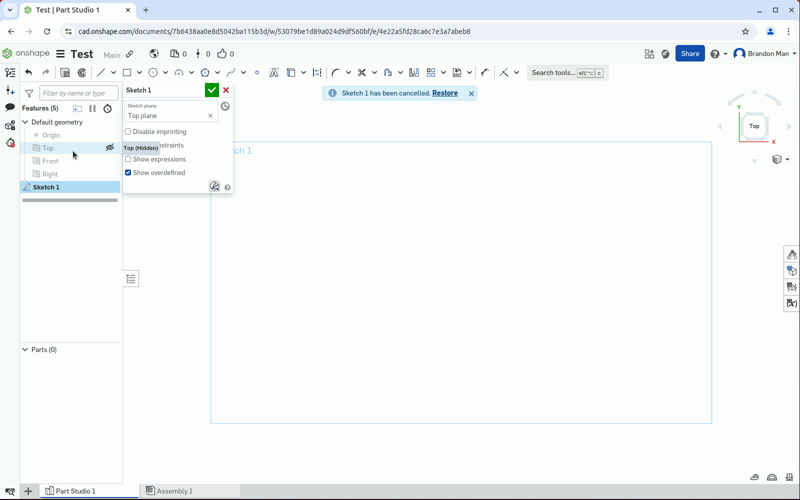
mouse_move(73, 352)
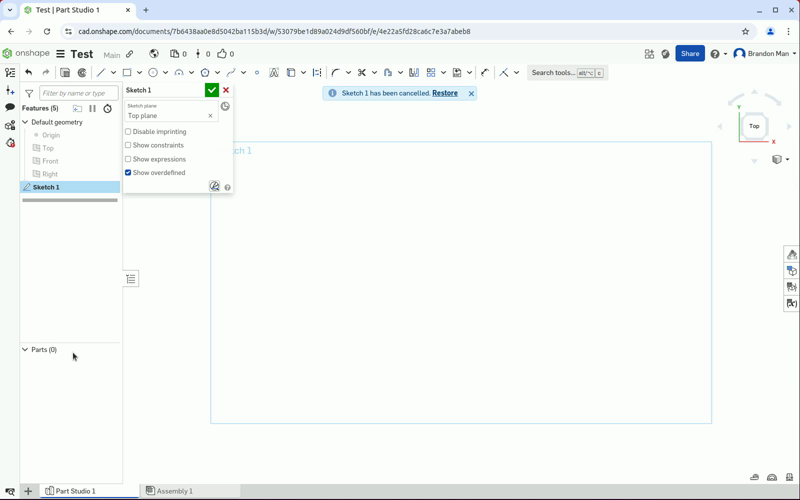
key(y)
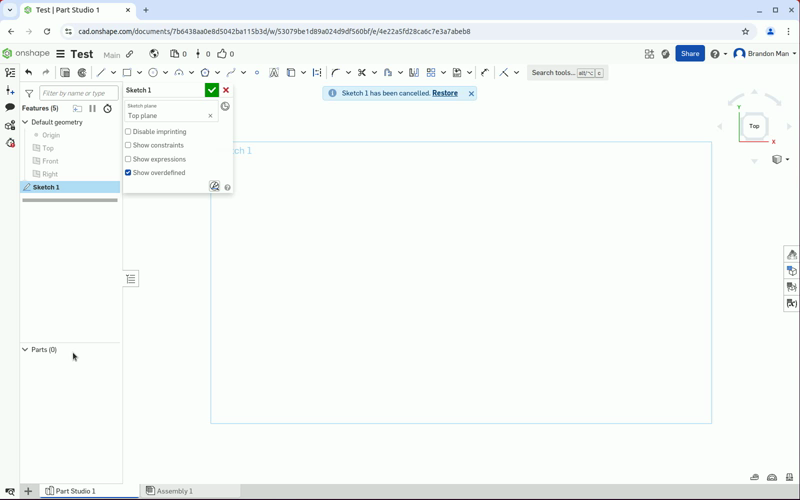
key(l)
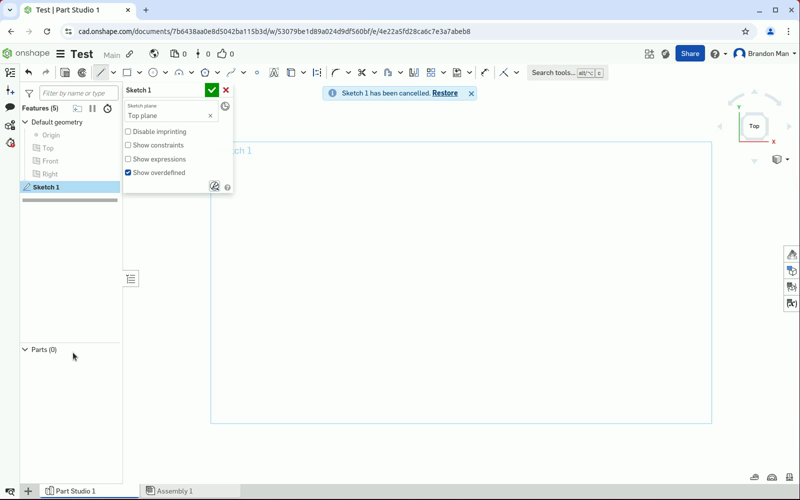
key_down(shift)
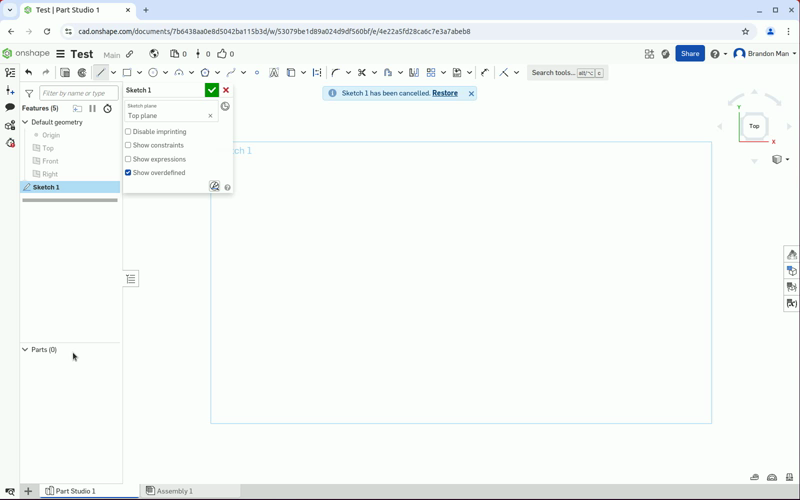
mouse_move(440, 282)
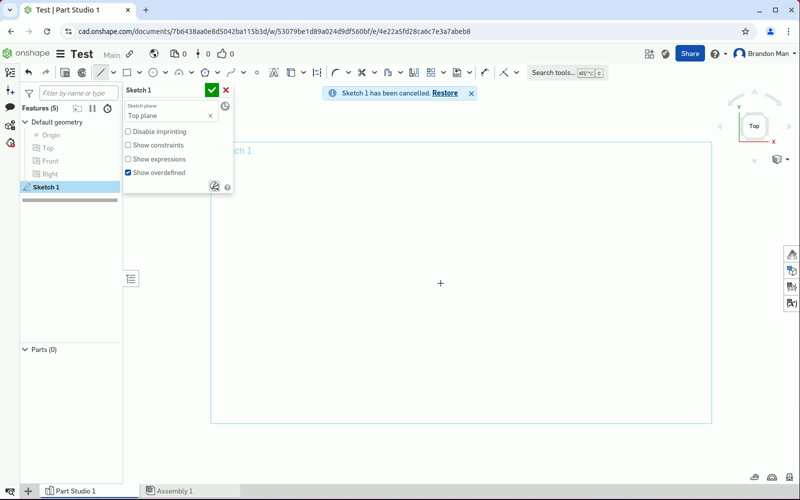
click(440, 282)
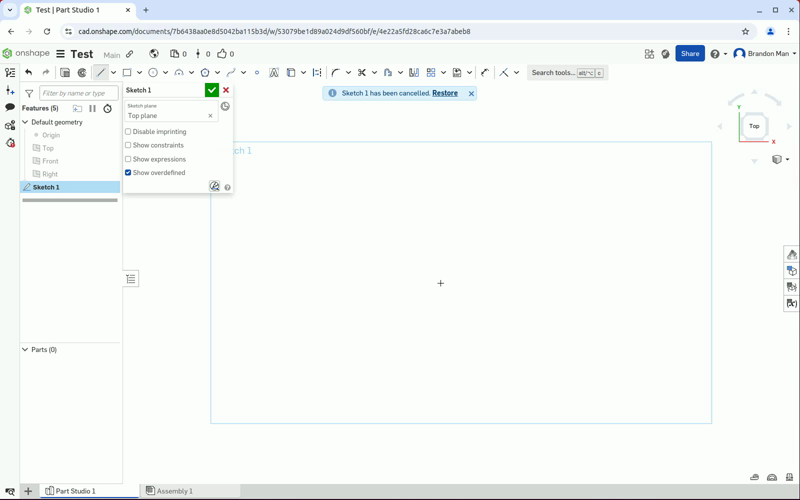
key_up(shift)
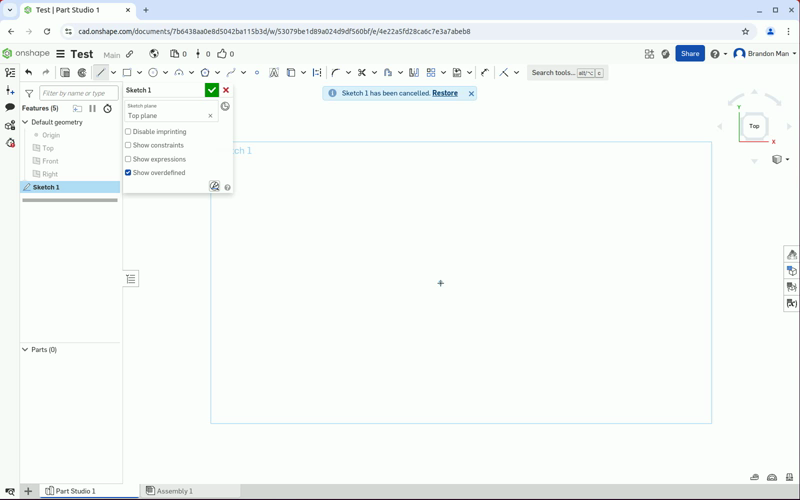
key_down(shift)
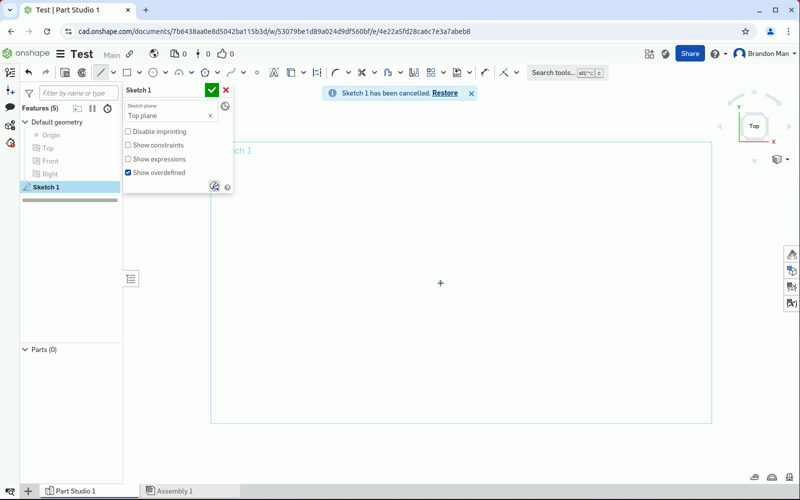
mouse_move(470, 282)
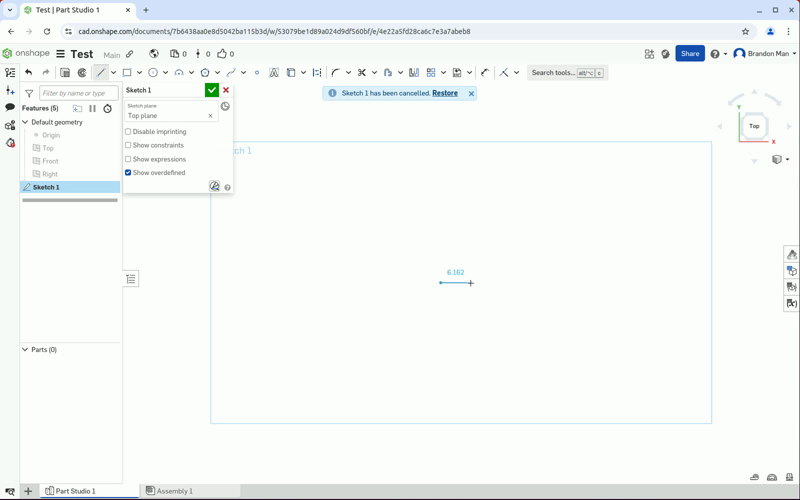
mouse_move(447, 297)
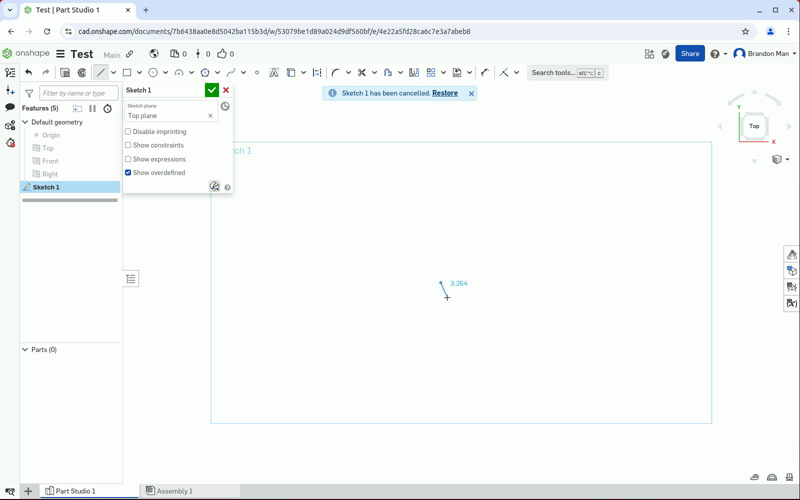
click(447, 297)
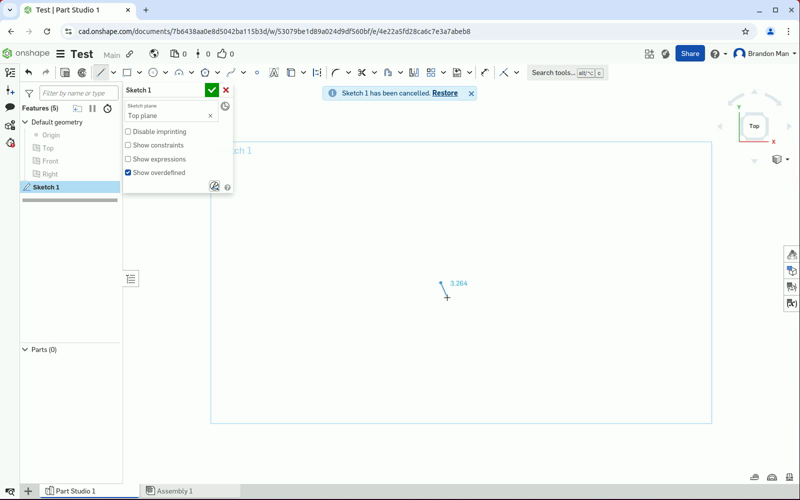
key_up(shift)
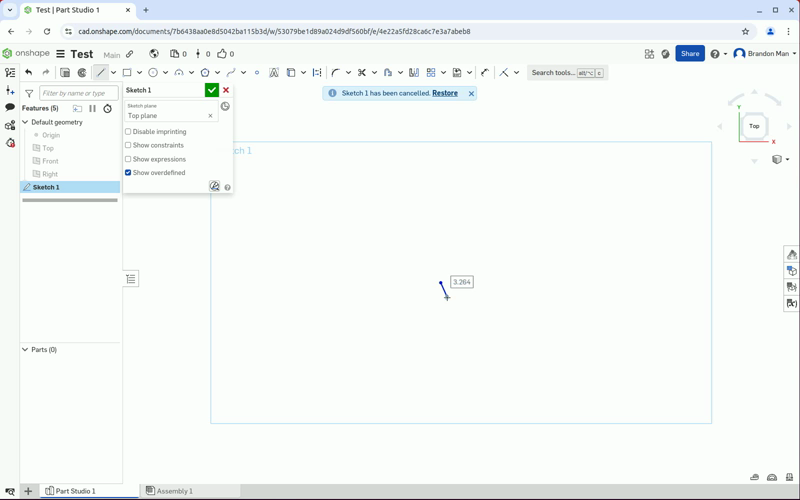
key_down(shift)
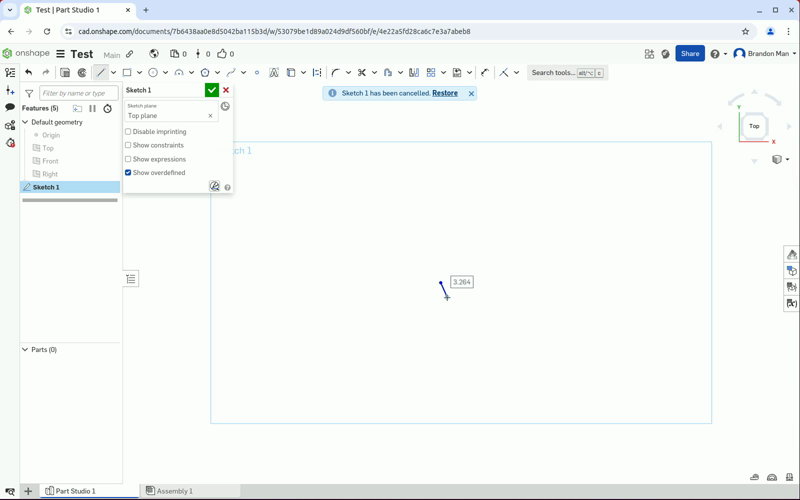
mouse_move(477, 297)
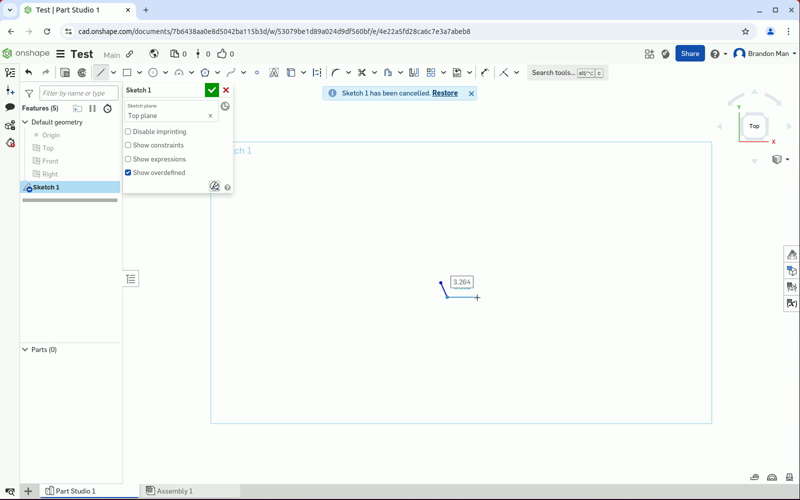
mouse_move(461, 303)
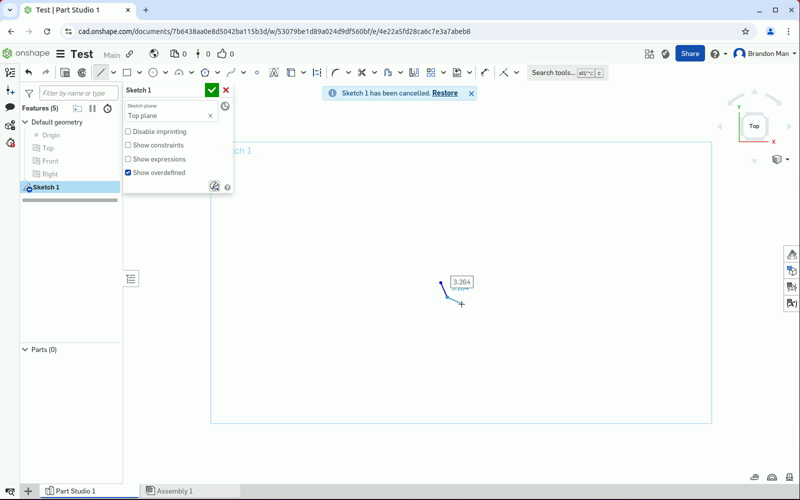
click(461, 303)
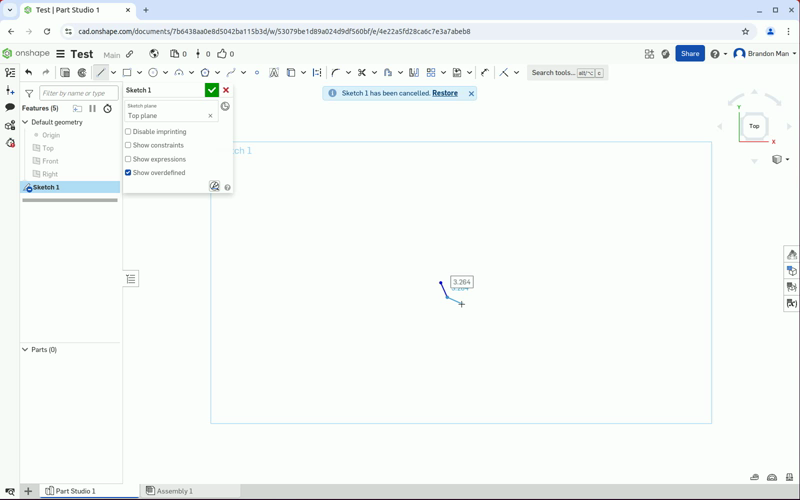
key_up(shift)
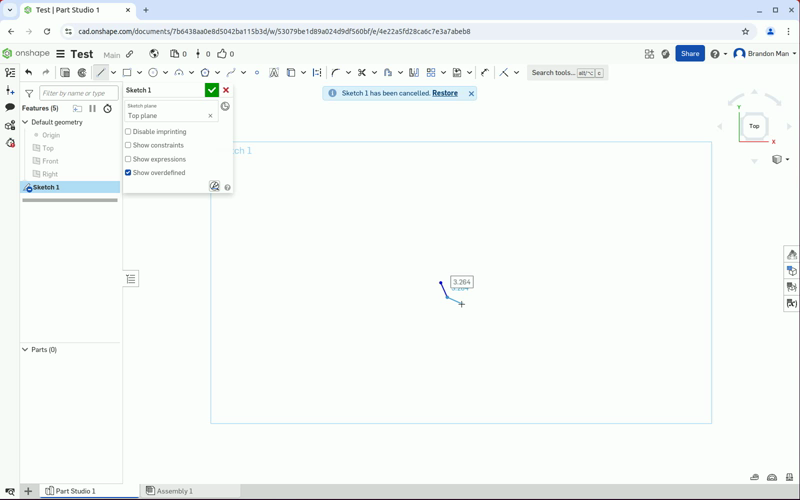
key_down(shift)
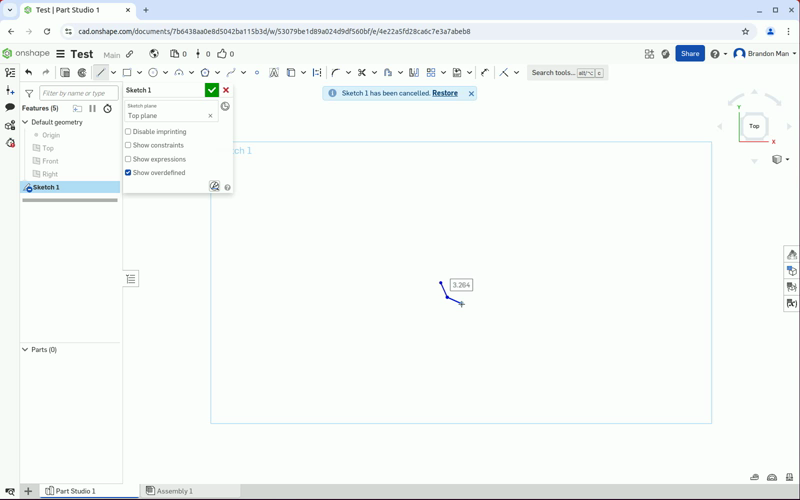
mouse_move(492, 303)
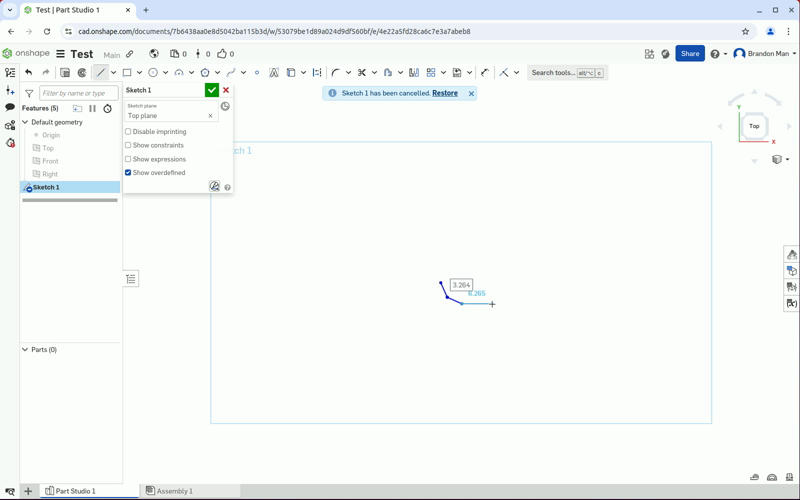
mouse_move(476, 297)
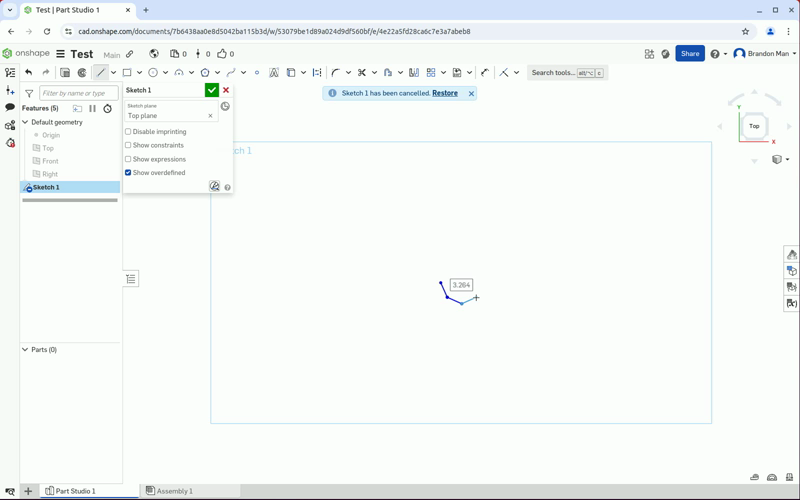
click(476, 297)
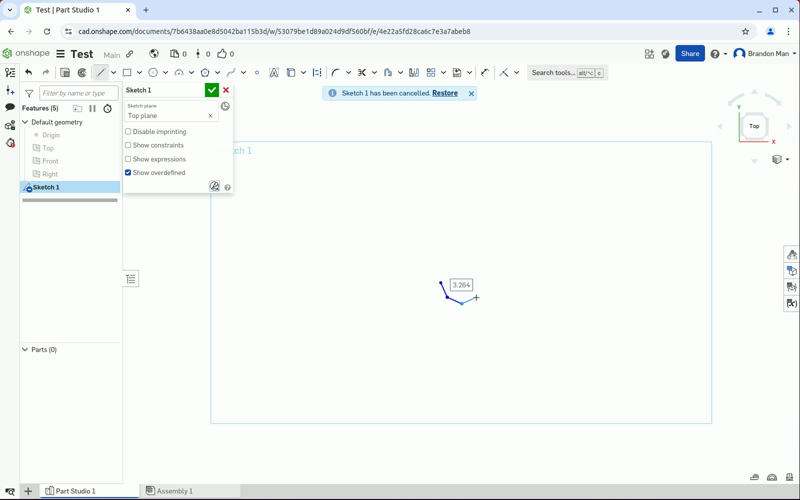
key_up(shift)
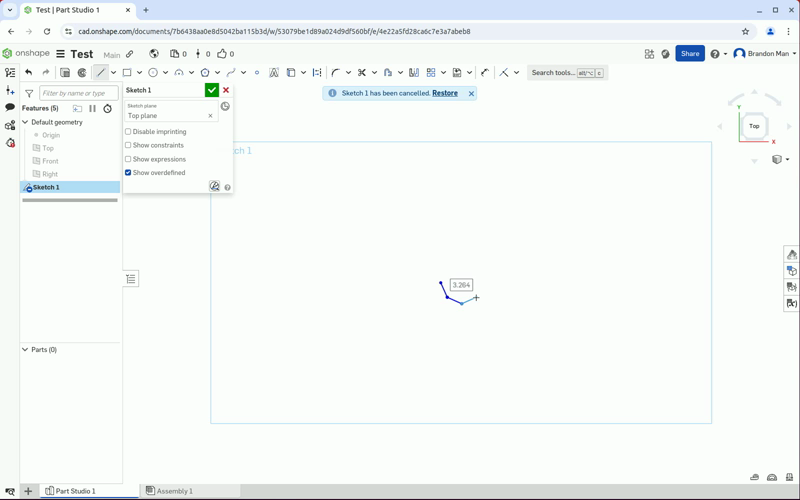
key_down(shift)
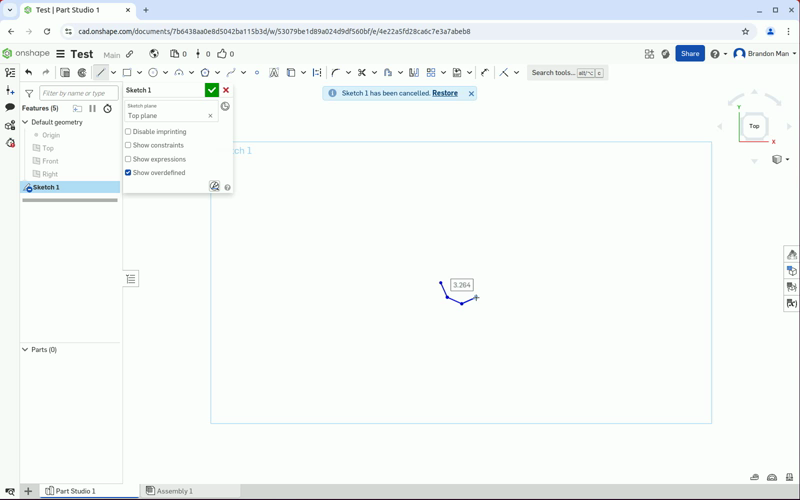
mouse_move(506, 297)
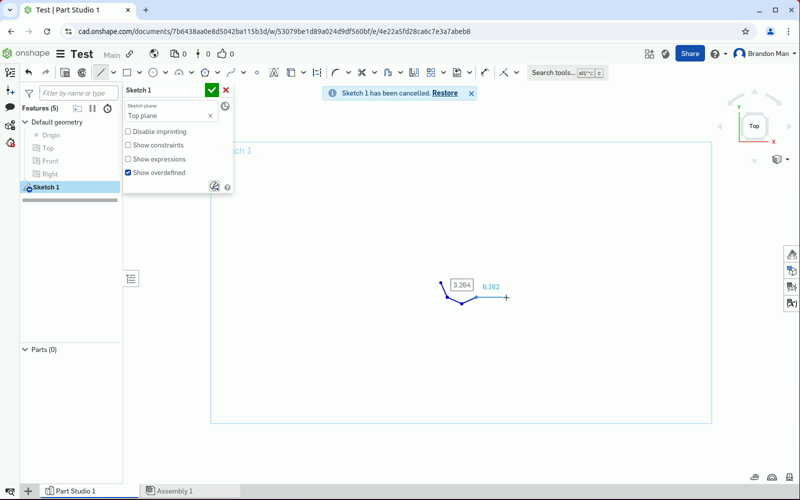
mouse_move(482, 282)
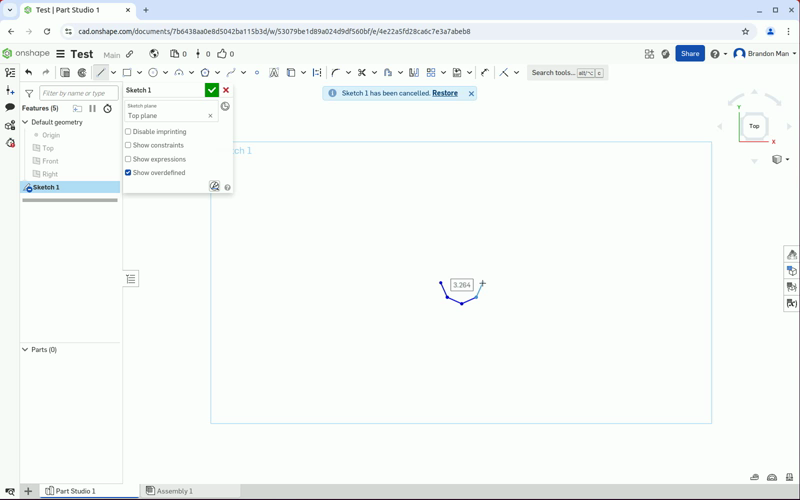
click(482, 282)
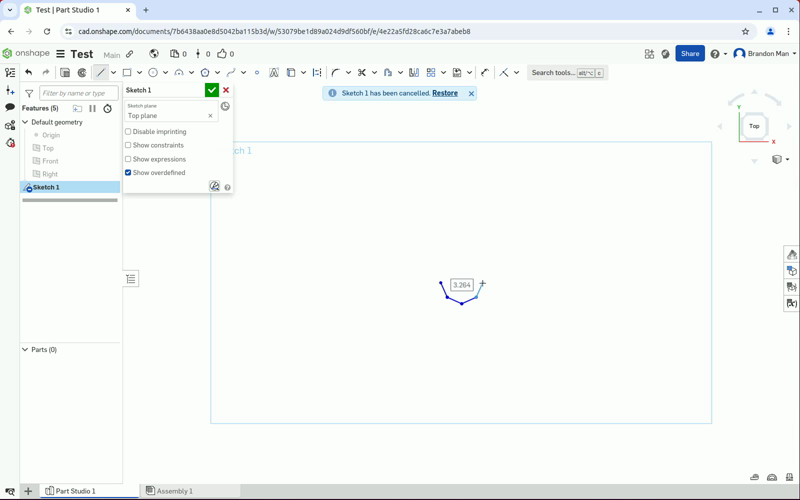
key_up(shift)
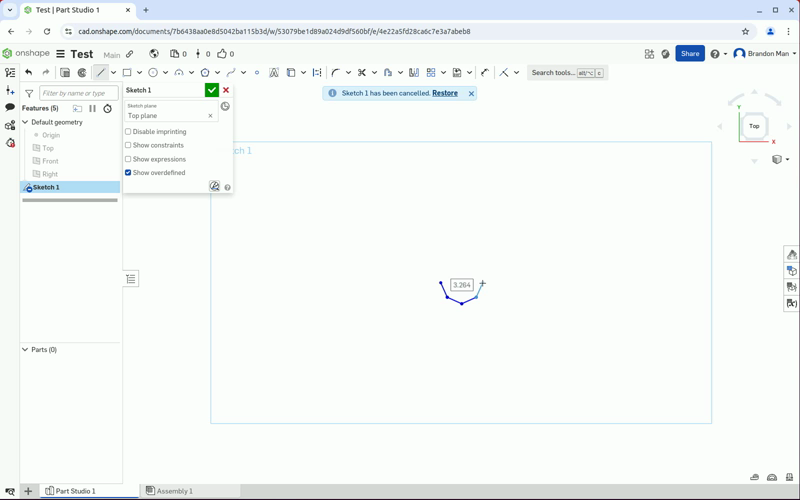
key_down(shift)
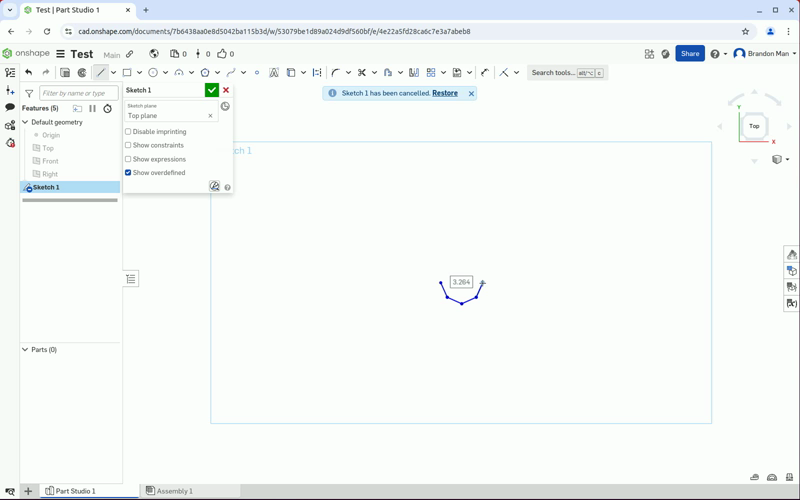
mouse_move(512, 282)
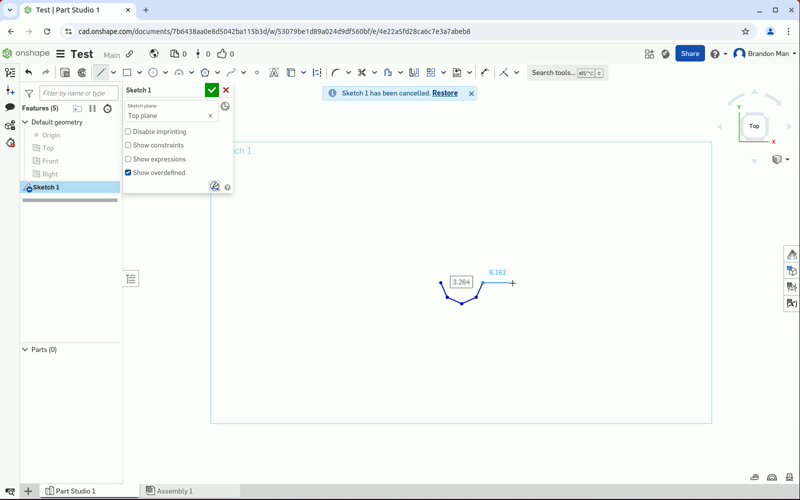
mouse_move(476, 267)
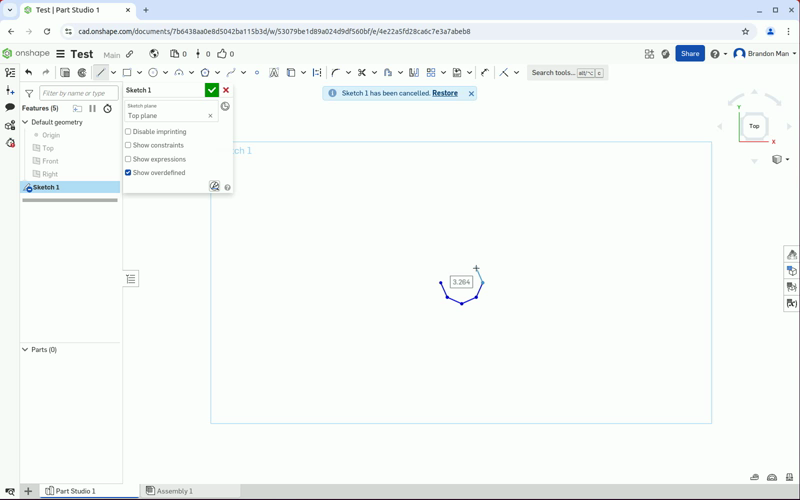
click(476, 267)
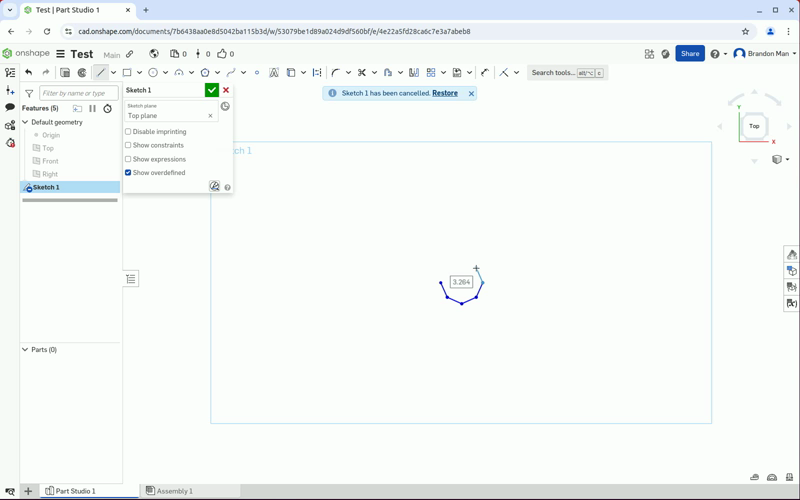
key_up(shift)
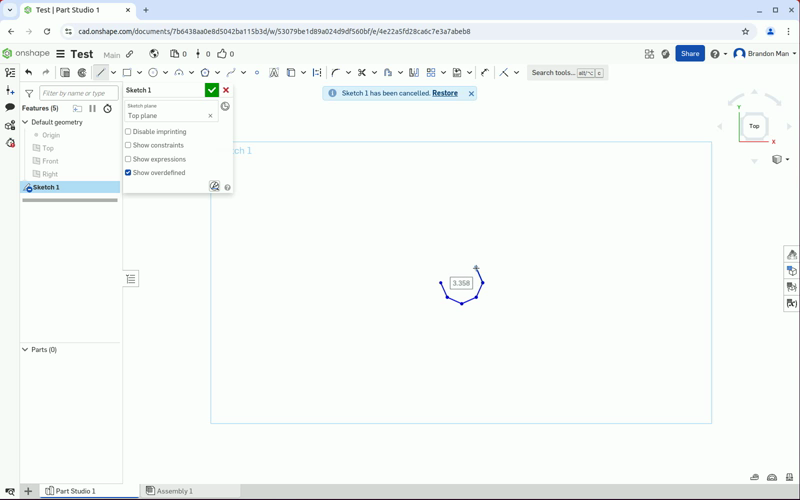
key_down(shift)
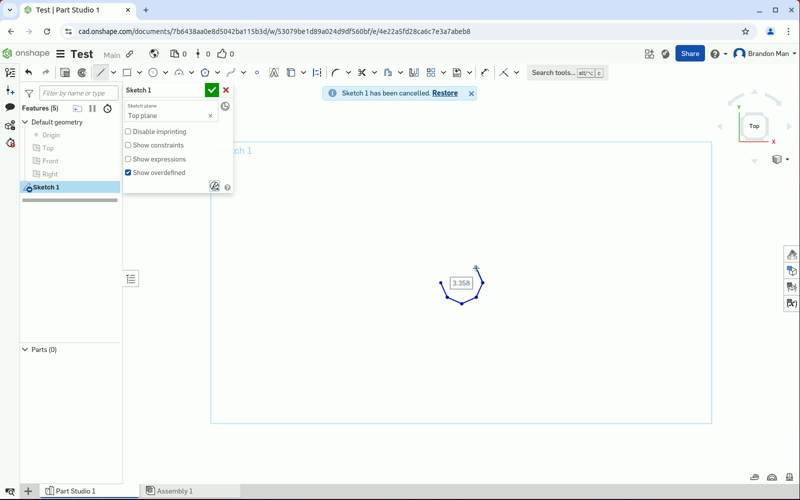
mouse_move(506, 267)
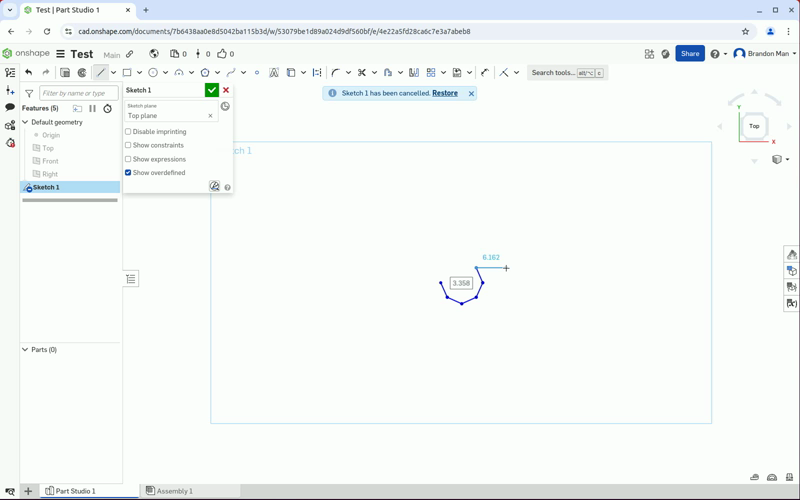
mouse_move(461, 261)
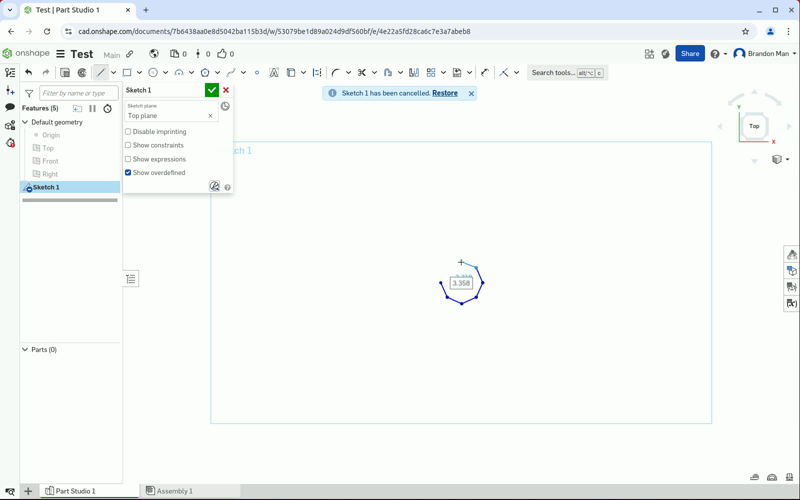
click(461, 261)
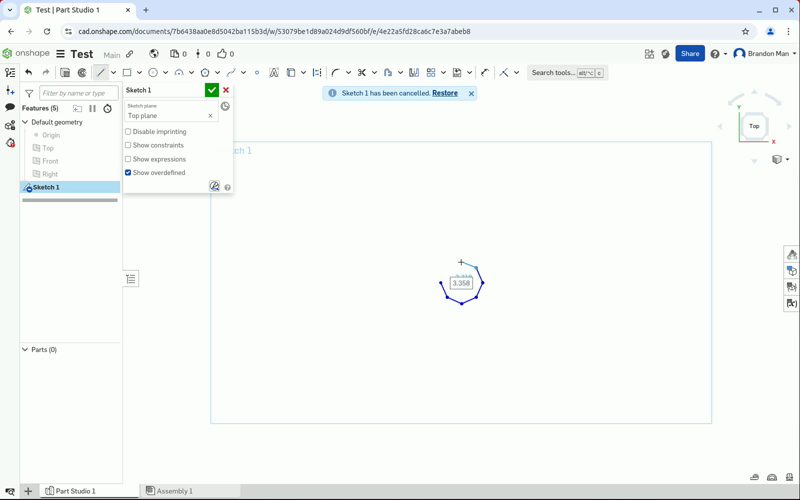
key_up(shift)
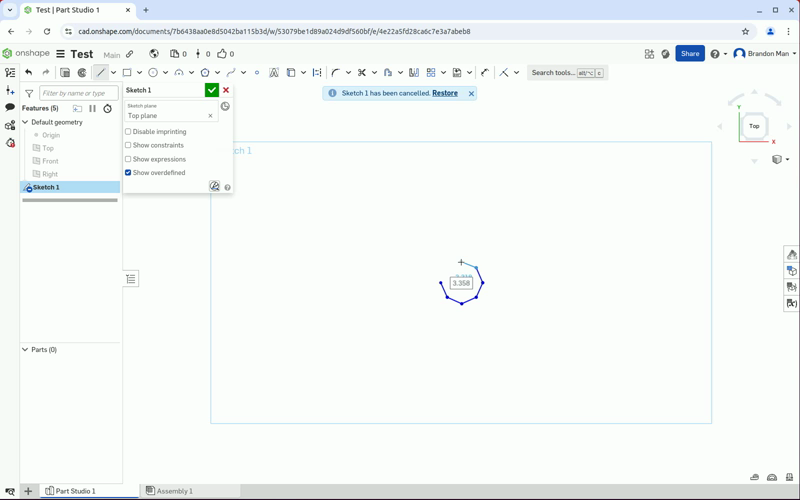
key_down(shift)
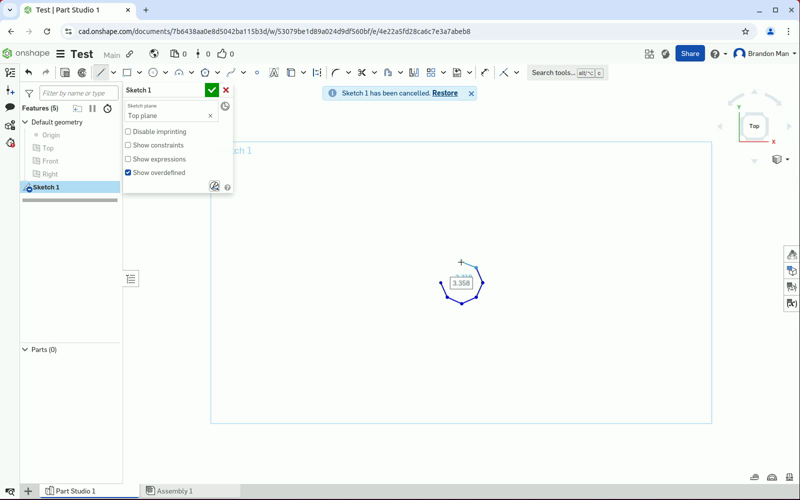
mouse_move(491, 261)
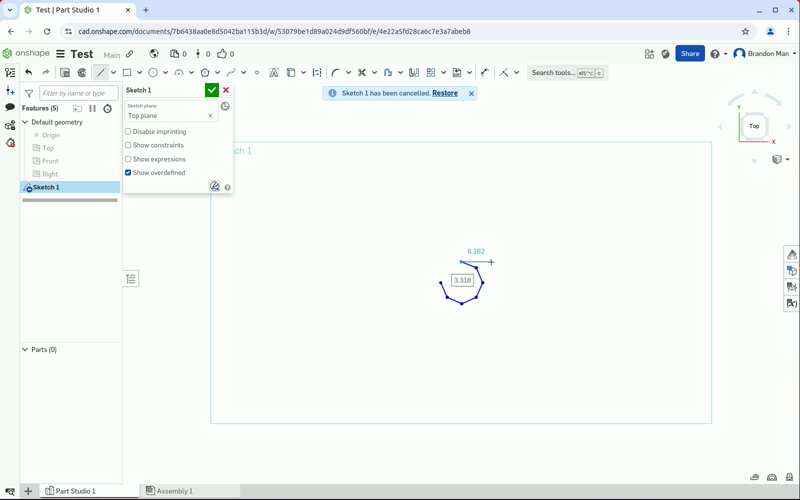
mouse_move(447, 267)
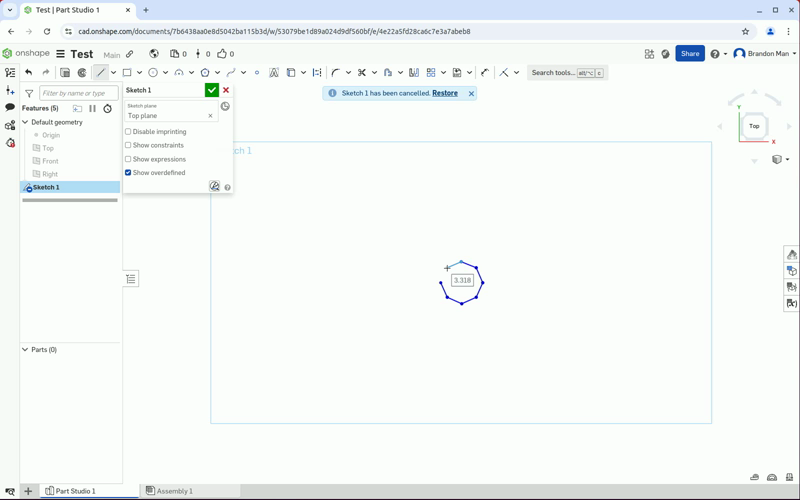
click(447, 267)
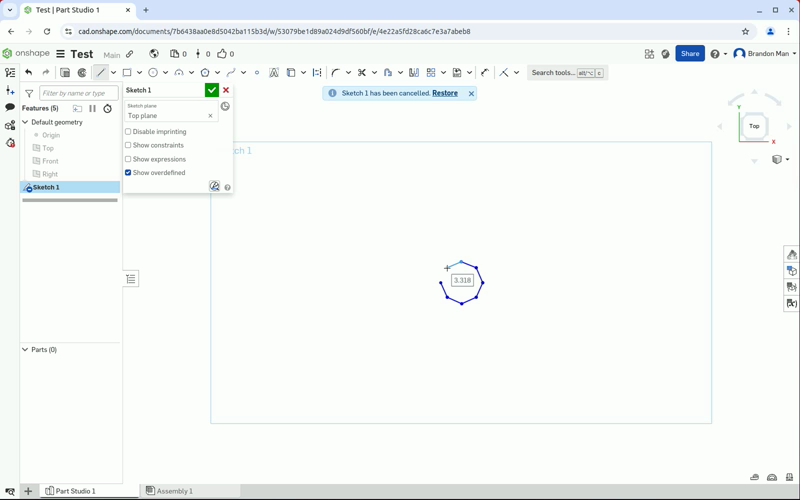
key_up(shift)
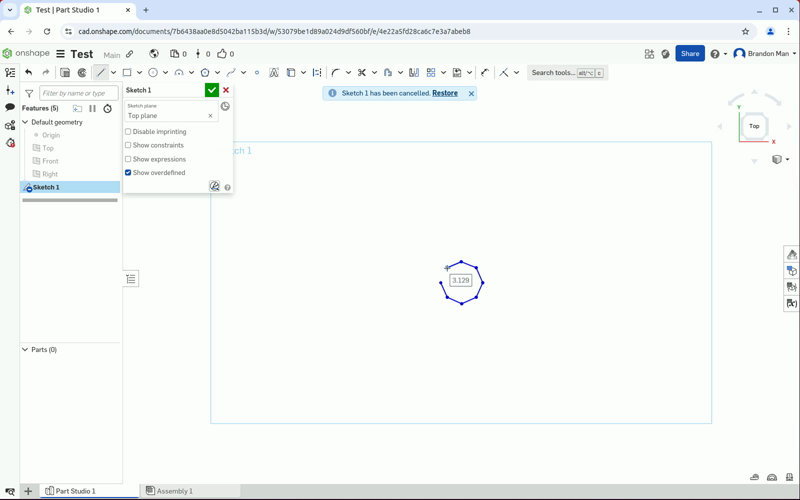
mouse_move(477, 267)
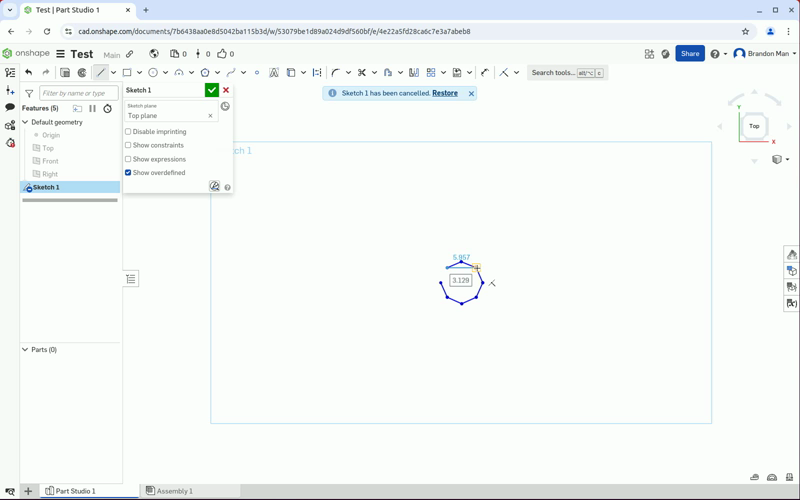
key_down(shift)
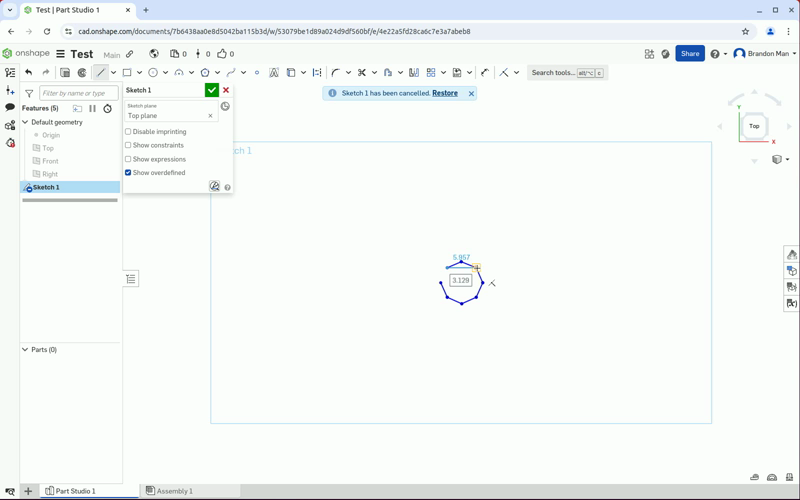
mouse_move(440, 282)
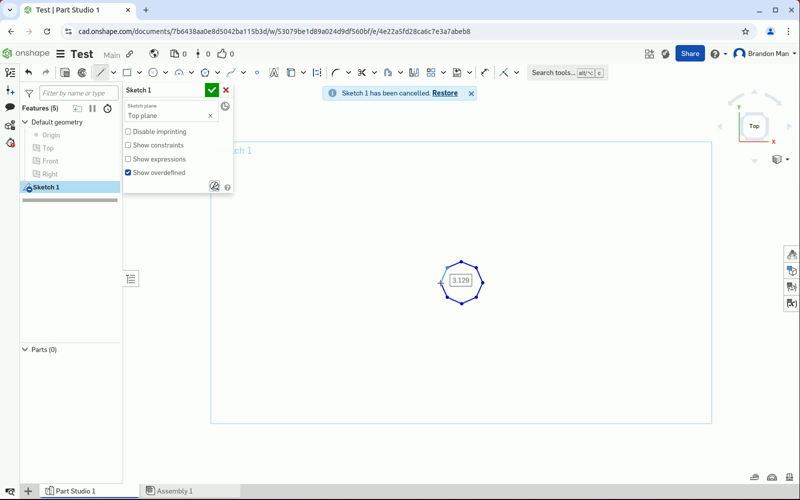
key_up(shift)
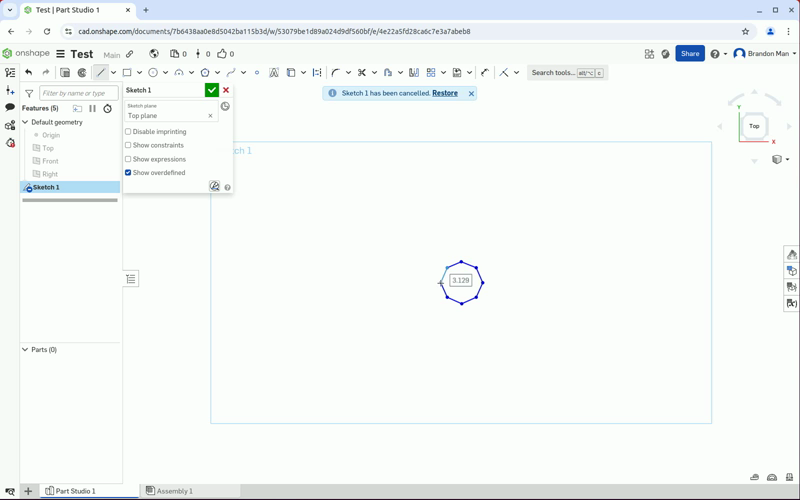
click(440, 282)
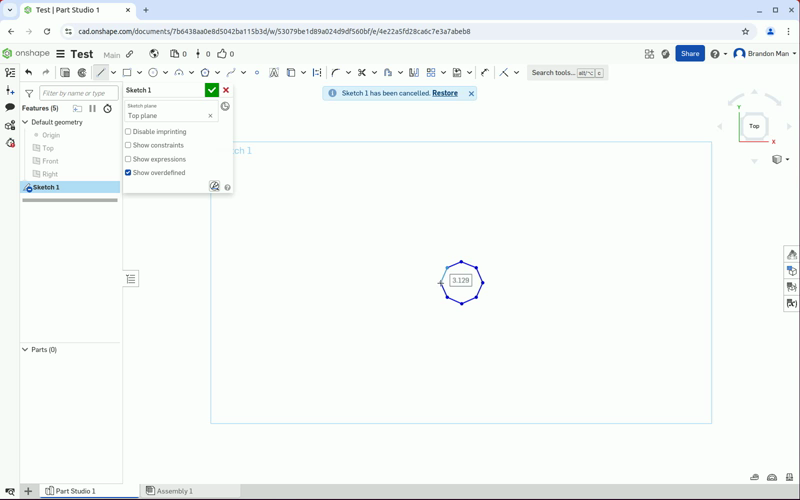
key(esc)
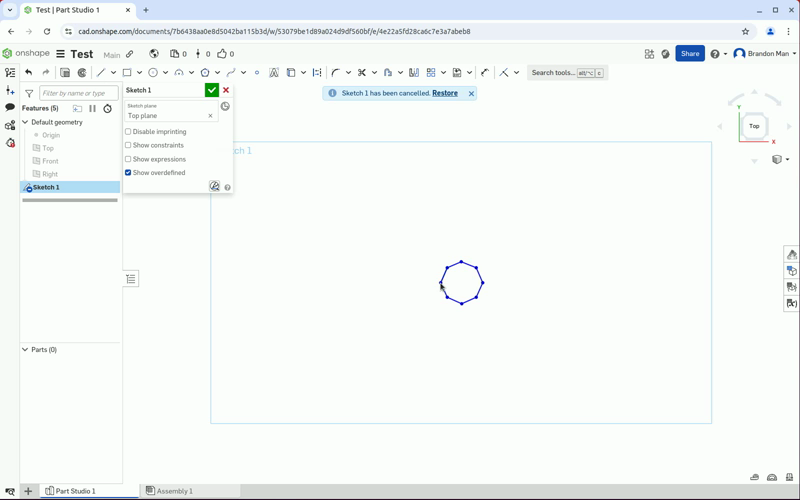
mouse_move(459, 277)
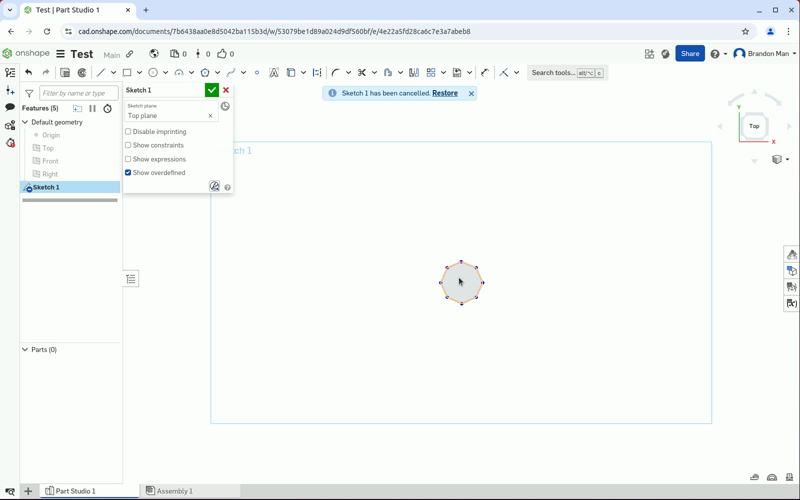
scroll(6)
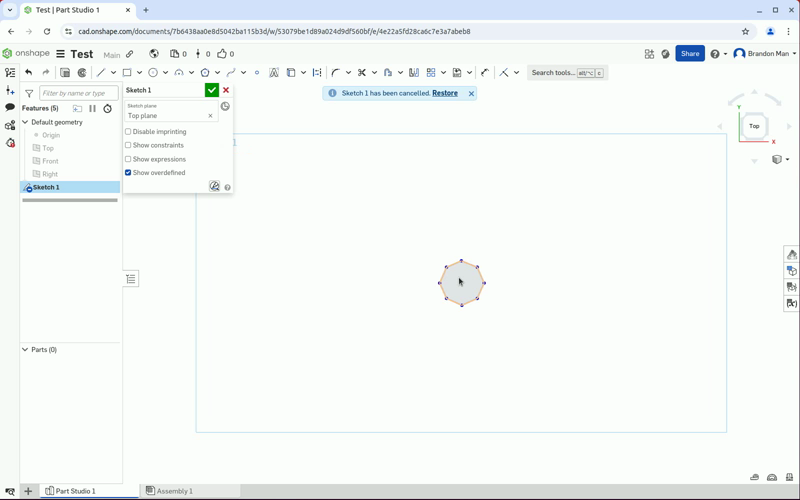
scroll(6)
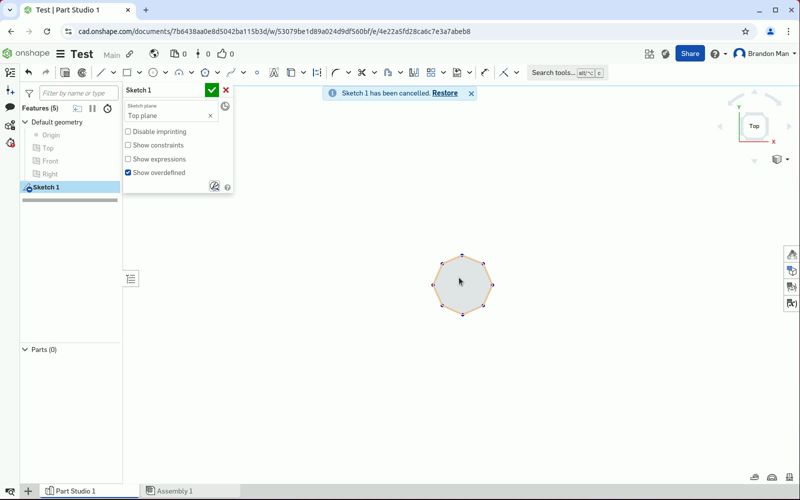
scroll(6)
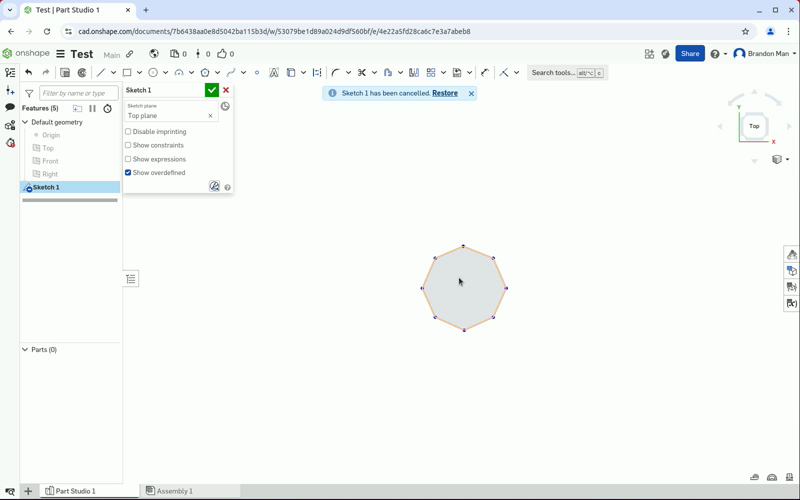
scroll(6)
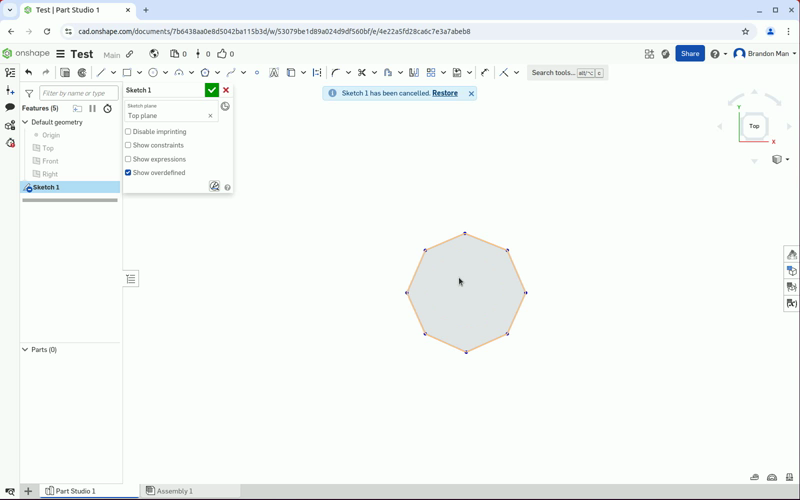
scroll(6)
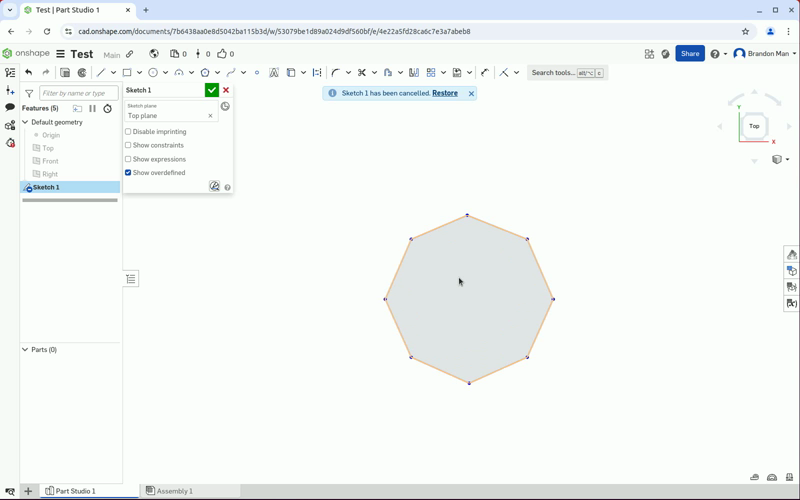
scroll(6)
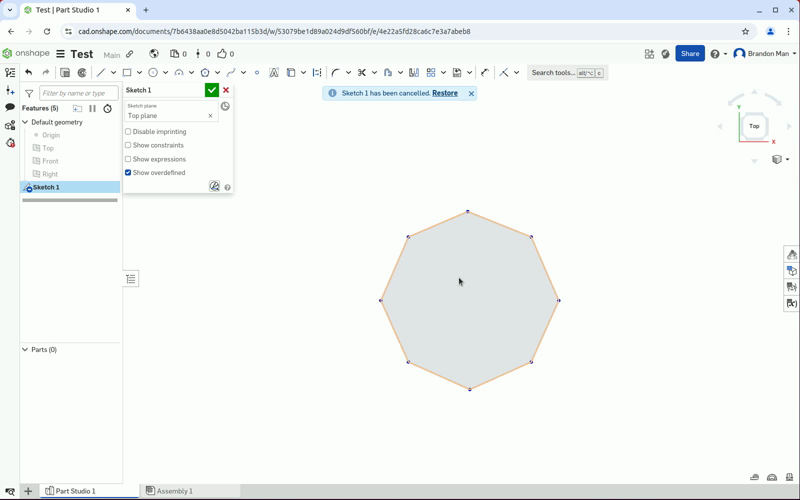
scroll(6)
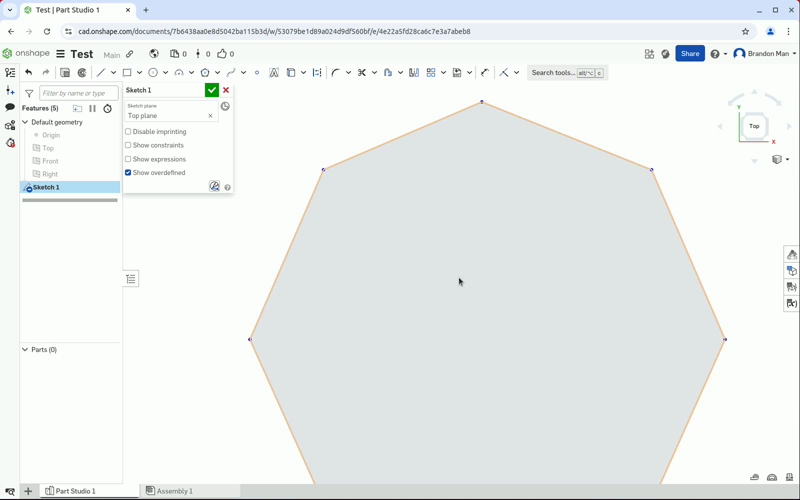
click(459, 277)
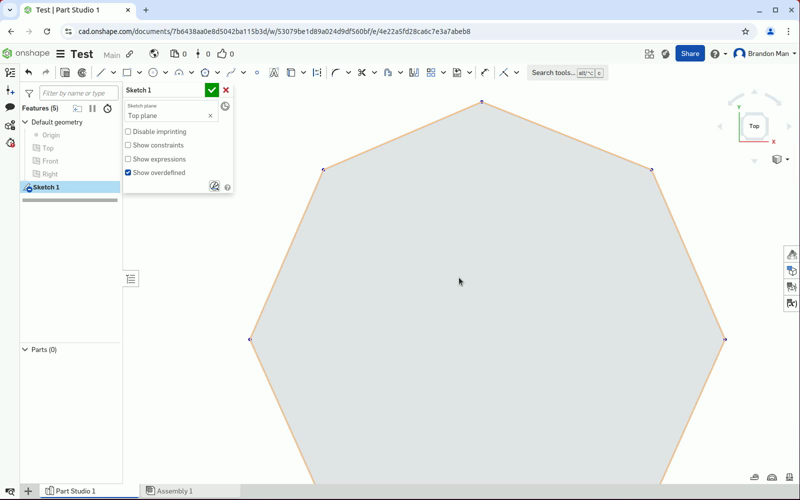
scroll(-6)
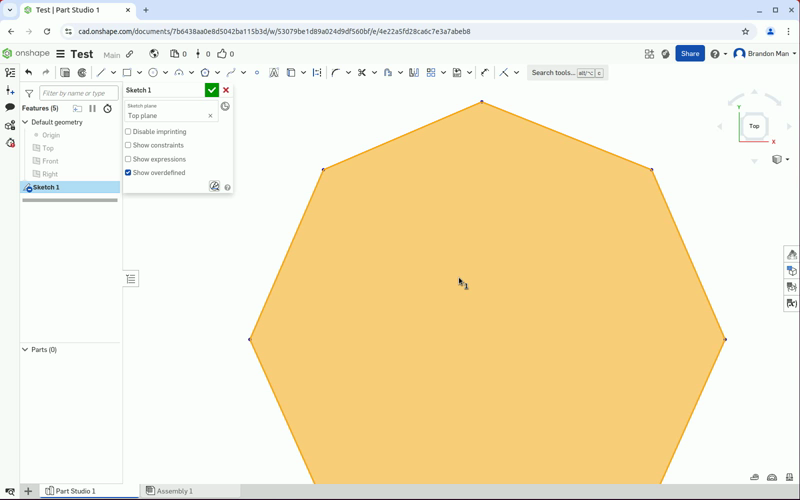
scroll(-6)
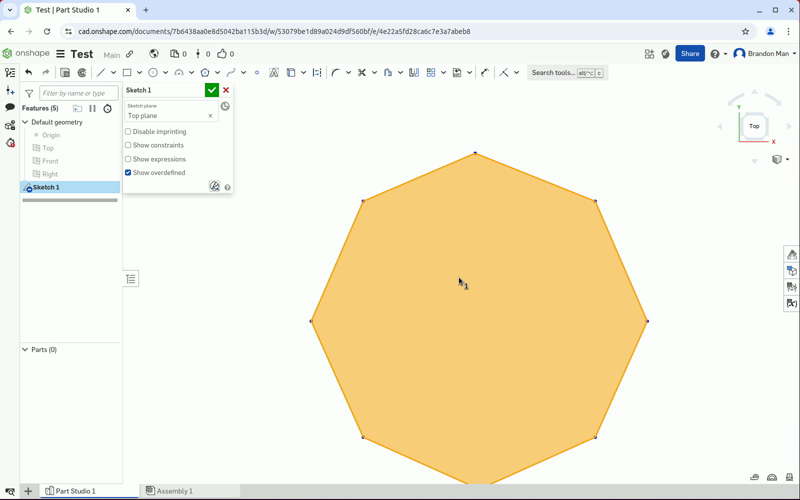
scroll(-6)
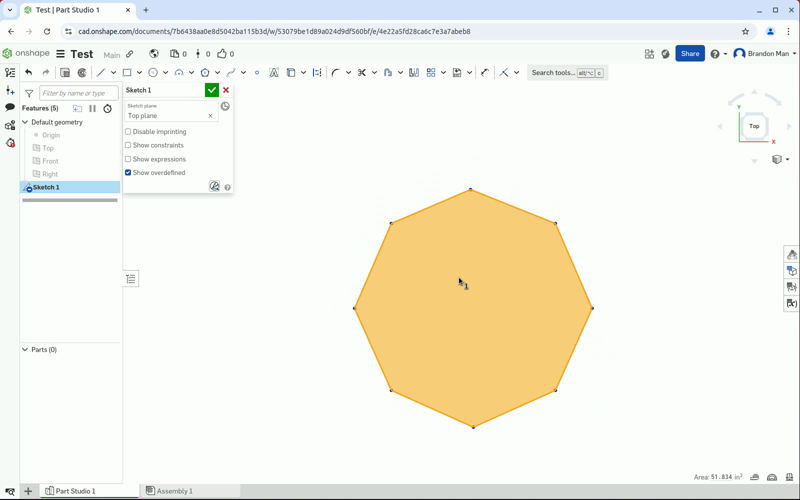
scroll(-6)
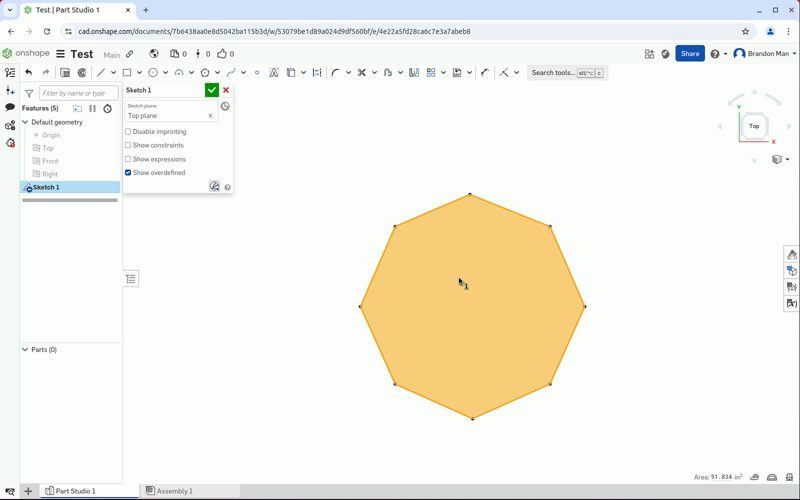
scroll(-6)
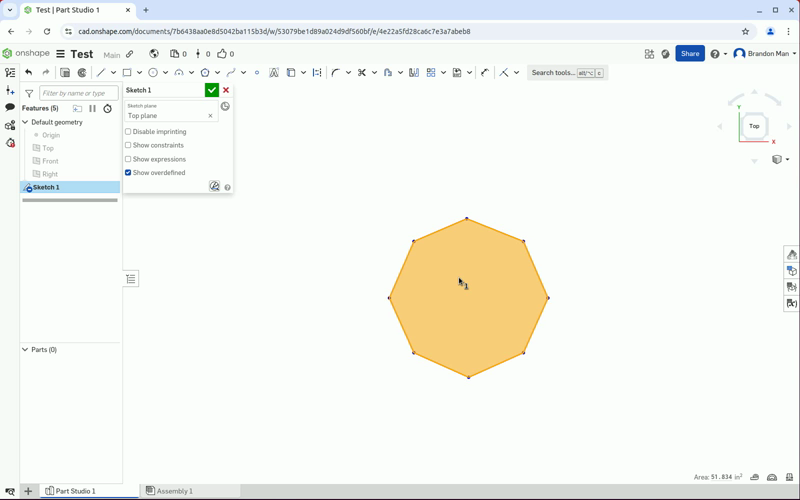
scroll(-6)
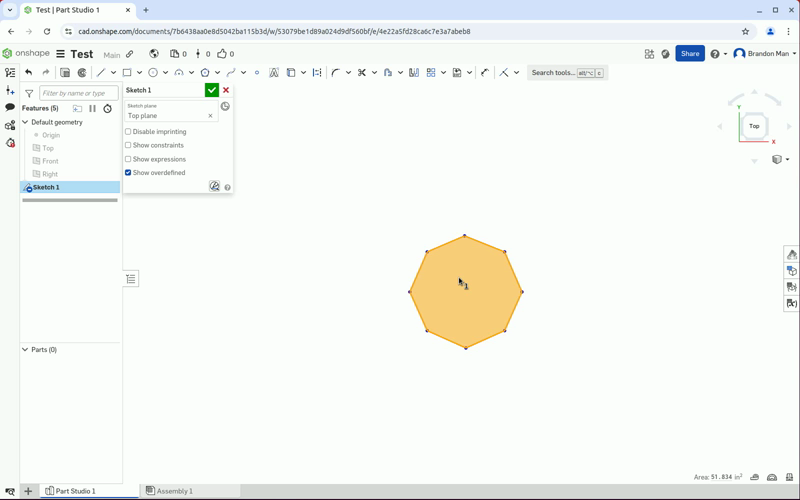
scroll(-6)
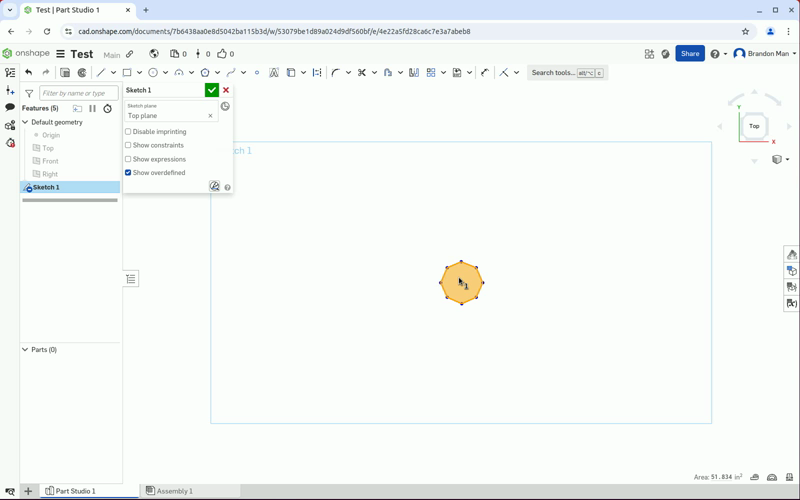
mouse_move(73, 352)
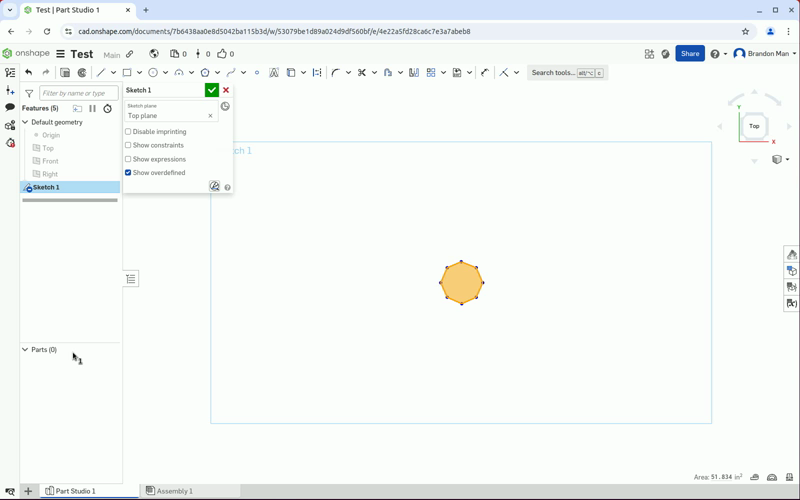
key(shift+y)
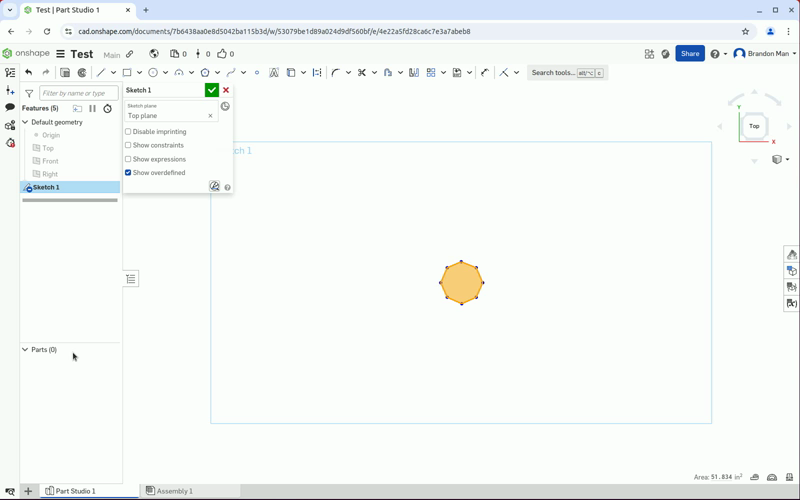
key(shift+e)
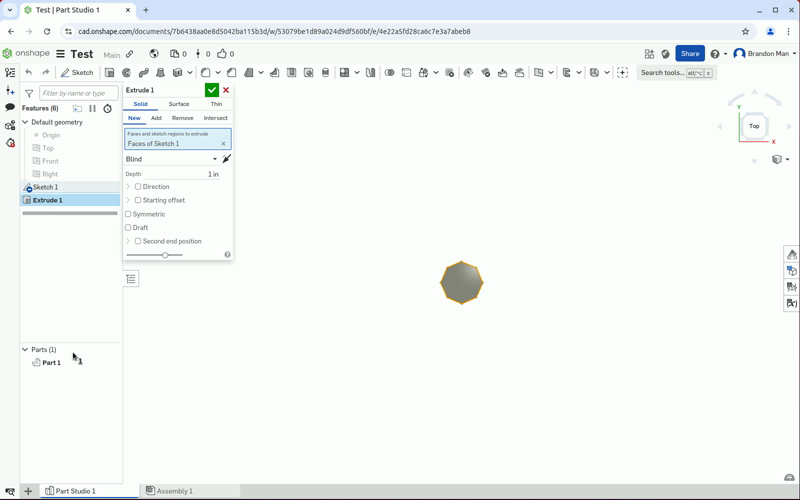
mouse_move(143, 106)
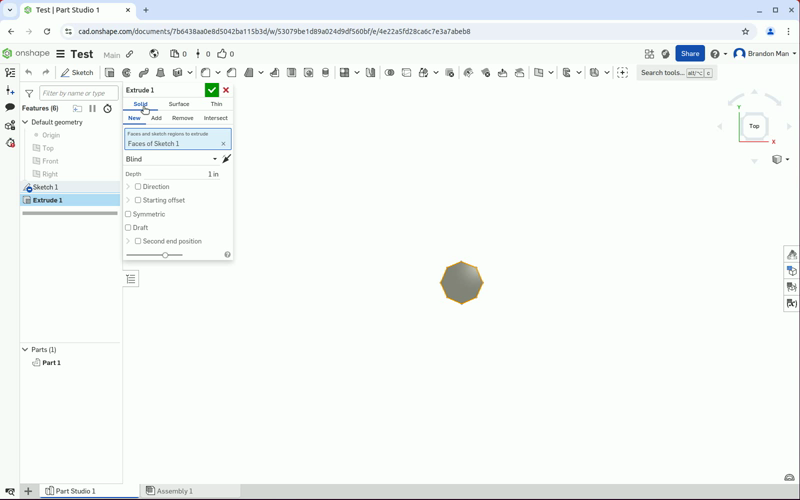
click(143, 106)
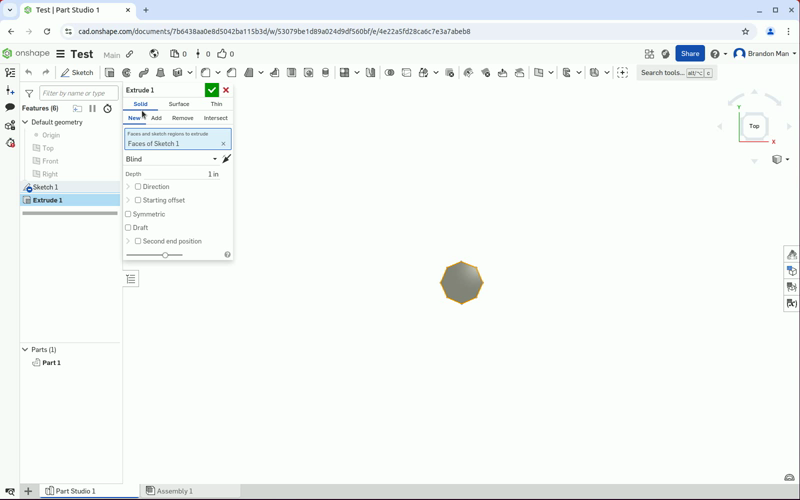
mouse_move(137, 120)
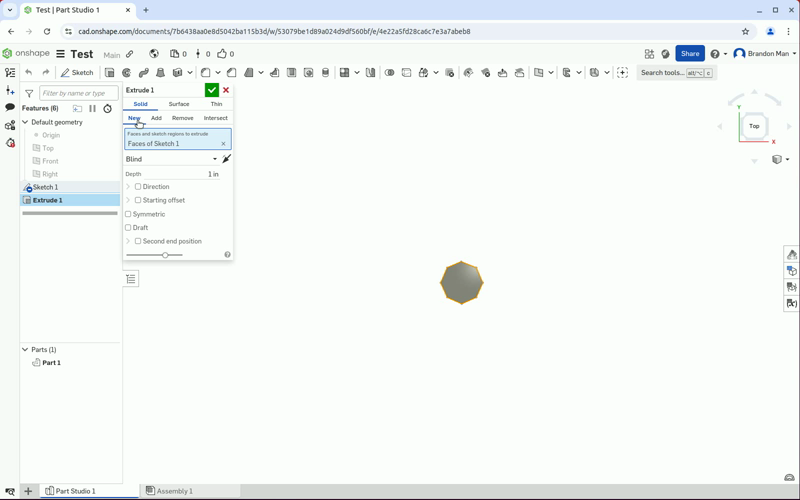
click(137, 120)
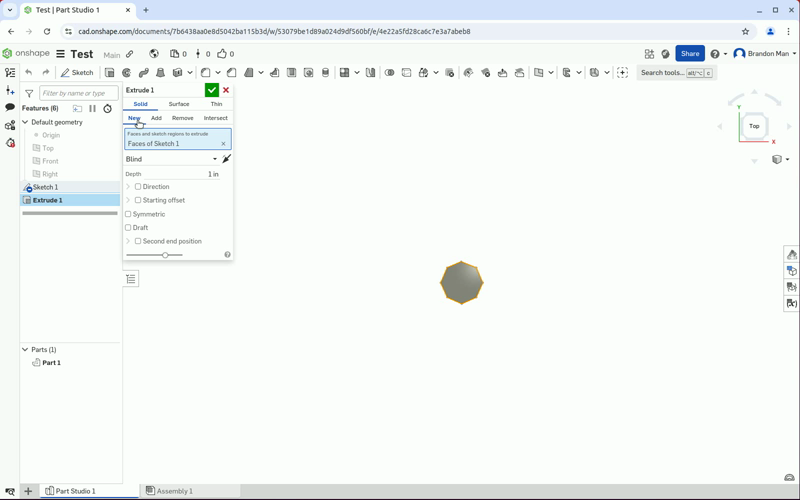
key(tab, 4)
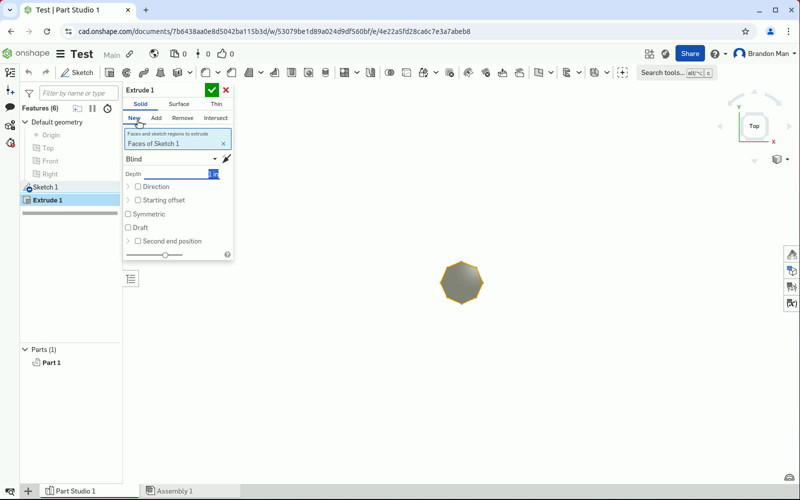
text(23.108)
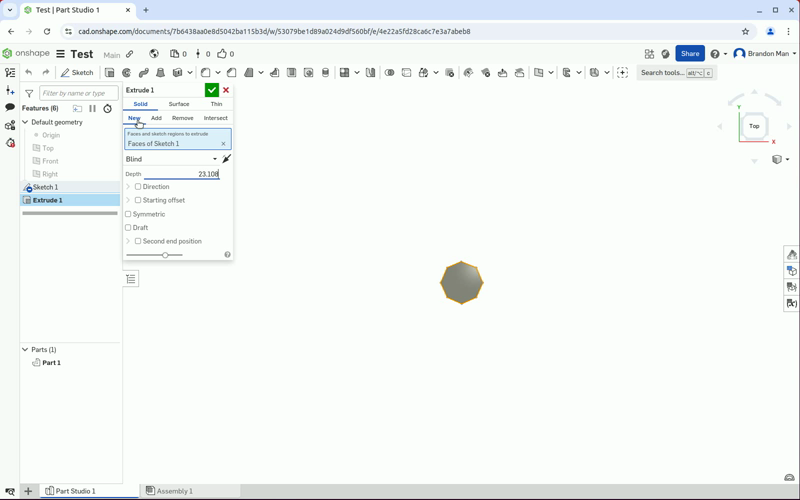
key(enter)
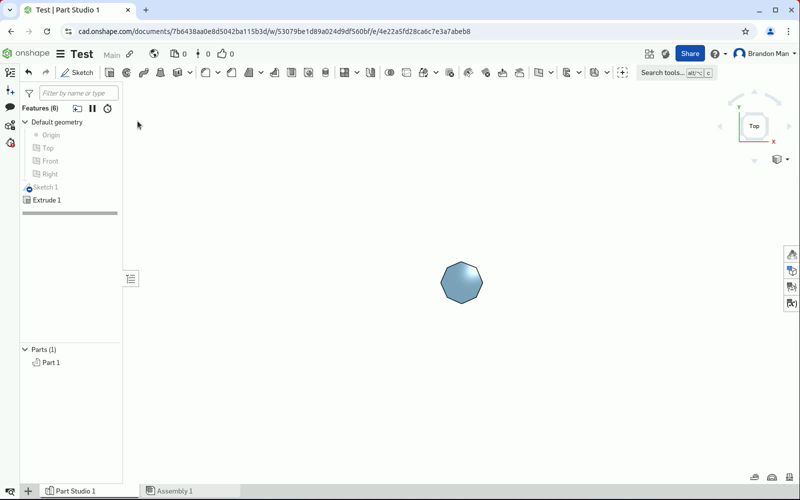
key(shift+h)
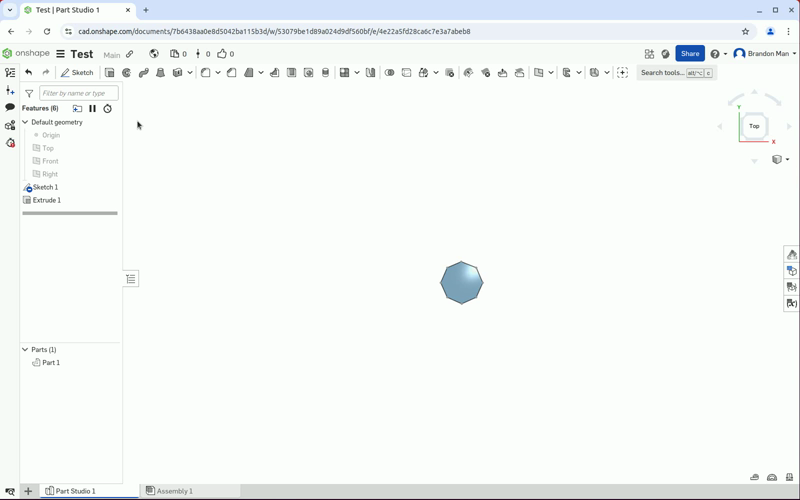
key(shift+h)
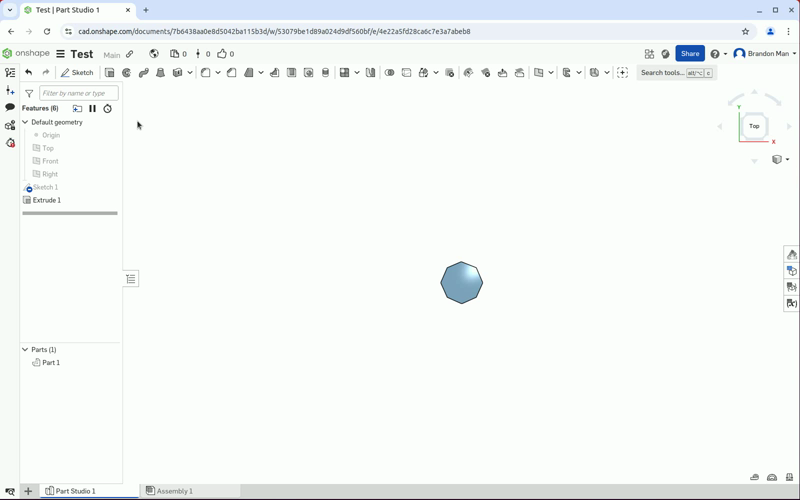
mouse_move(73, 189)
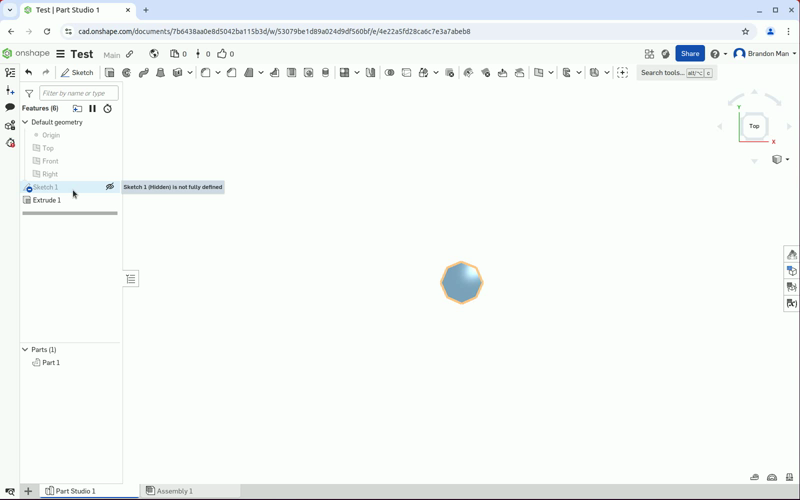
click(73, 189)
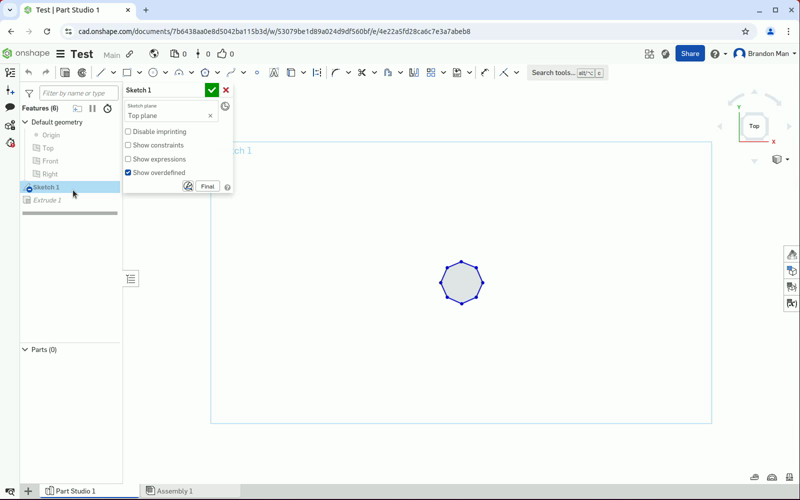
mouse_move(229, 92)
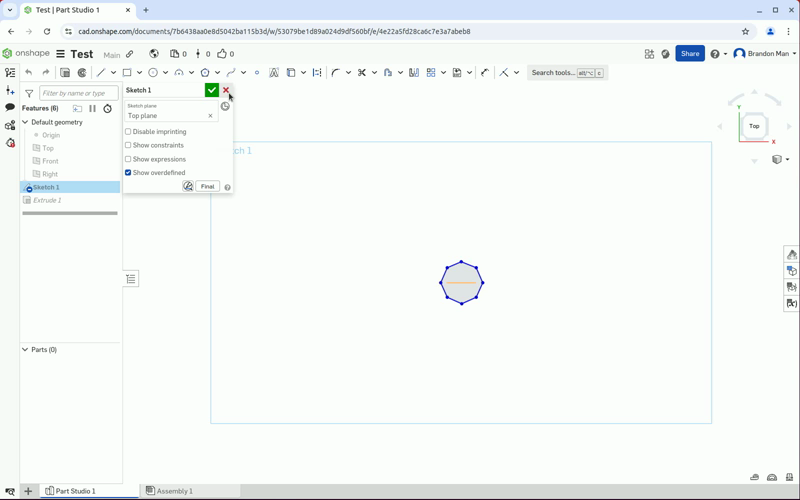
click(229, 92)
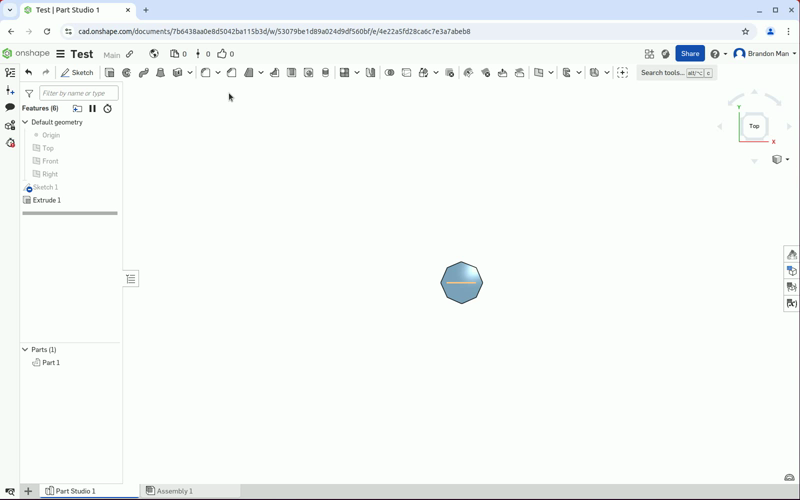
mouse_move(541, 75)
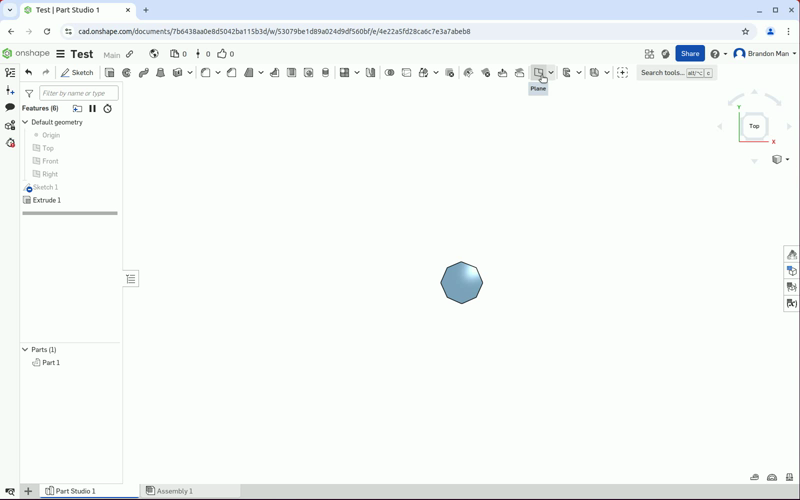
click(541, 75)
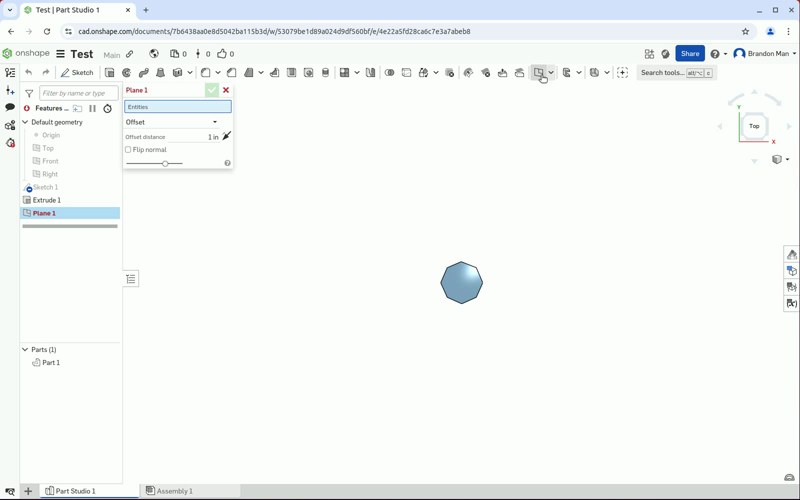
mouse_move(73, 150)
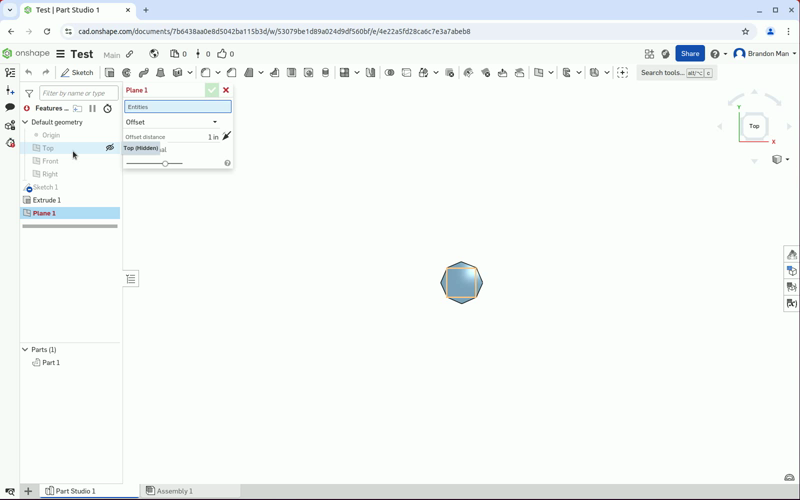
click(73, 150)
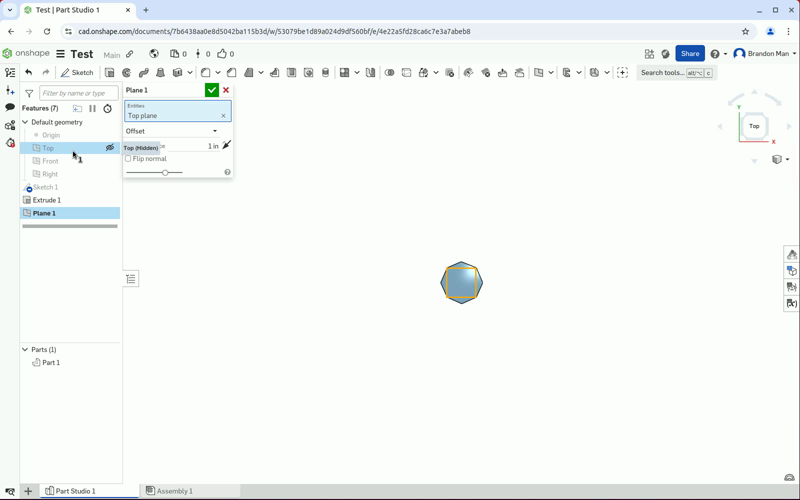
key(tab, 2)
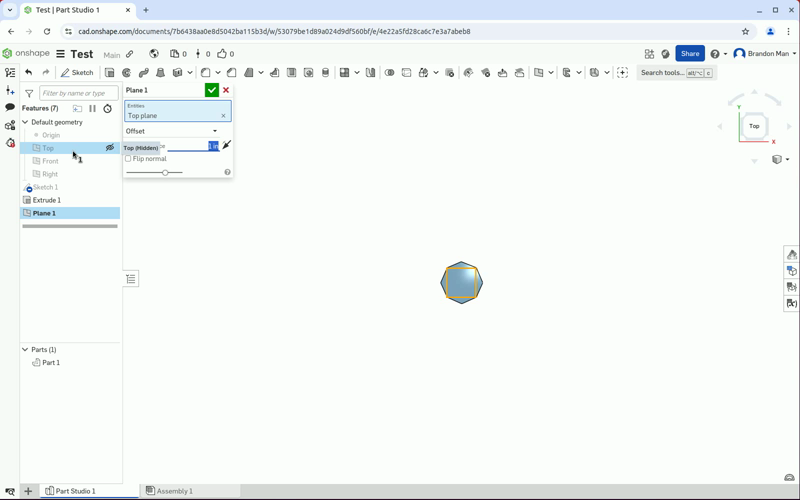
text(23.108)
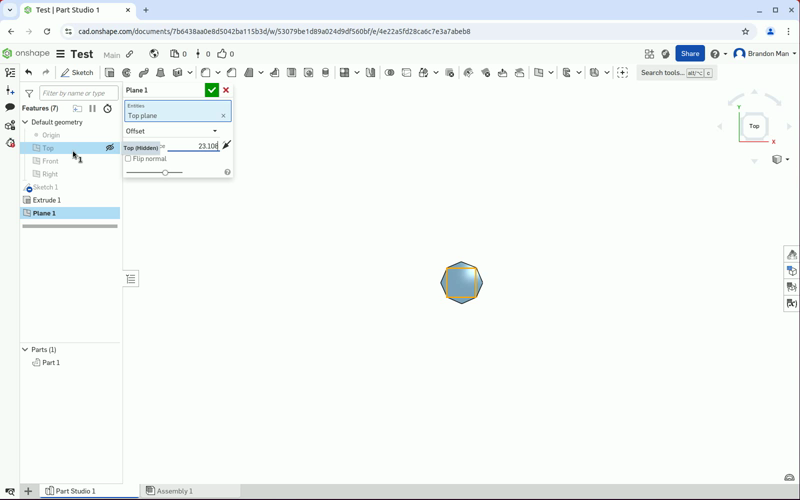
key(enter, 2)
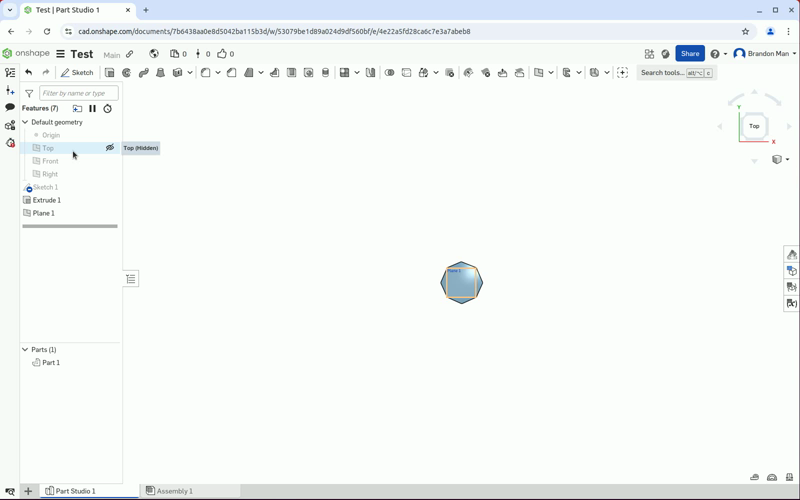
key(shift+s)
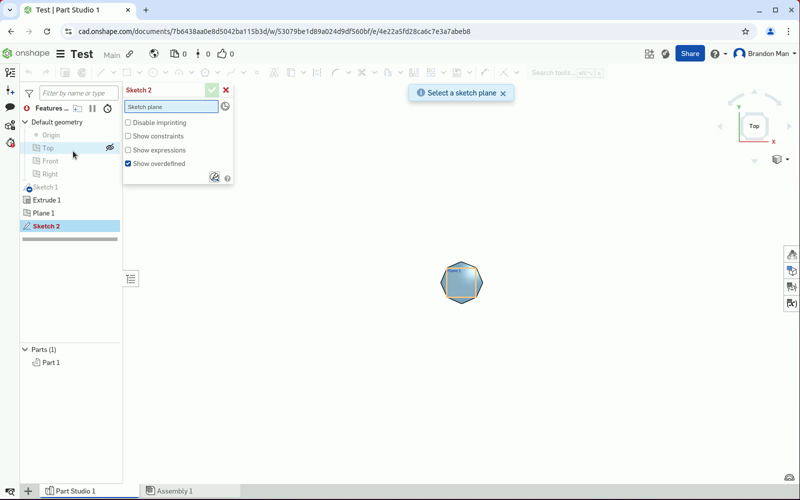
mouse_move(73, 215)
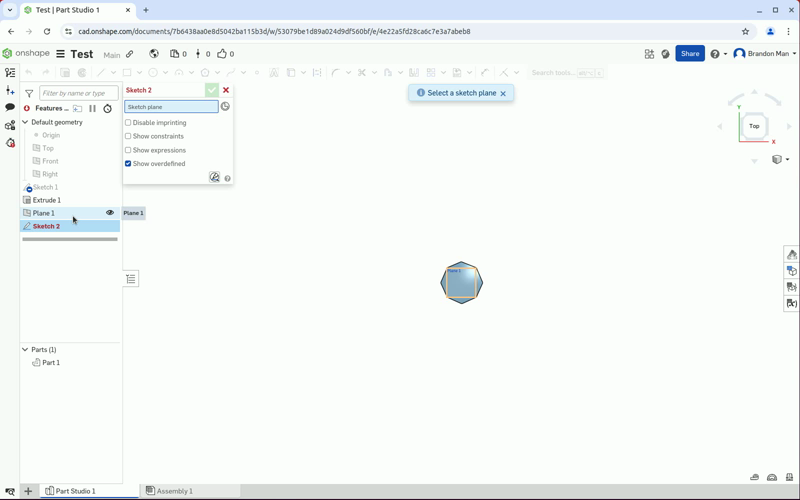
click(73, 215)
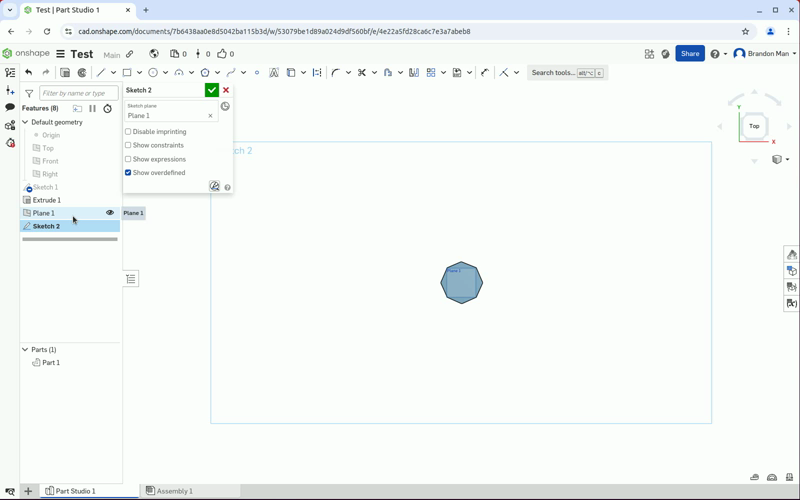
mouse_move(73, 352)
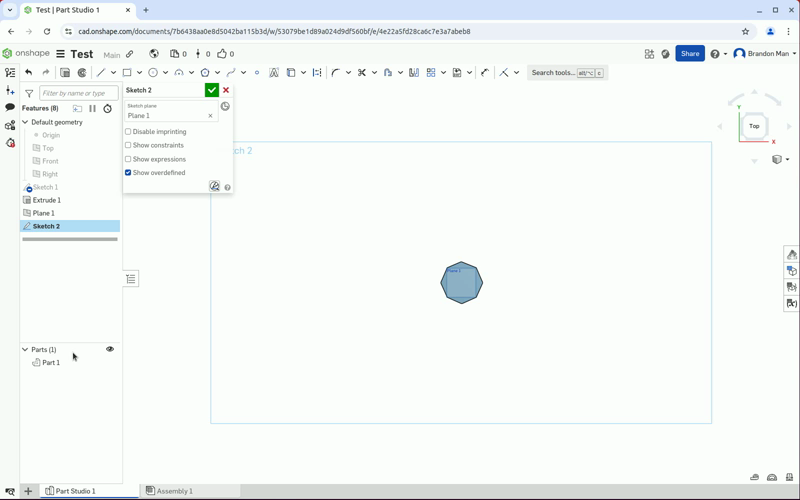
key(y)
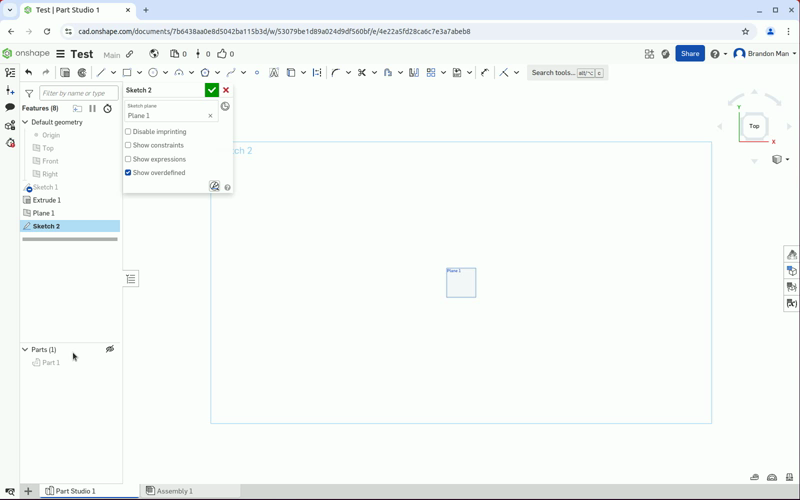
key(c)
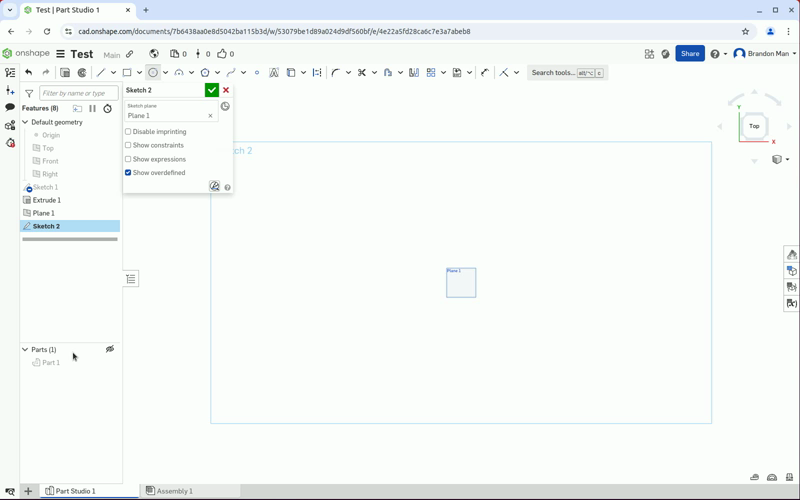
key_down(shift)
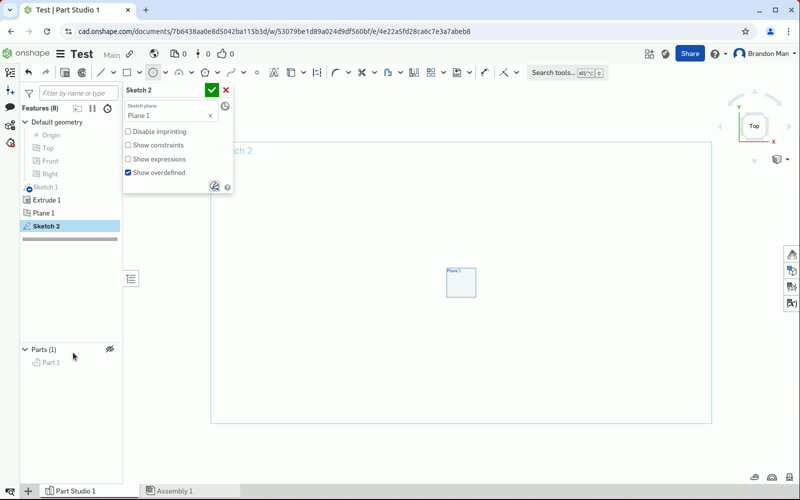
mouse_move(461, 282)
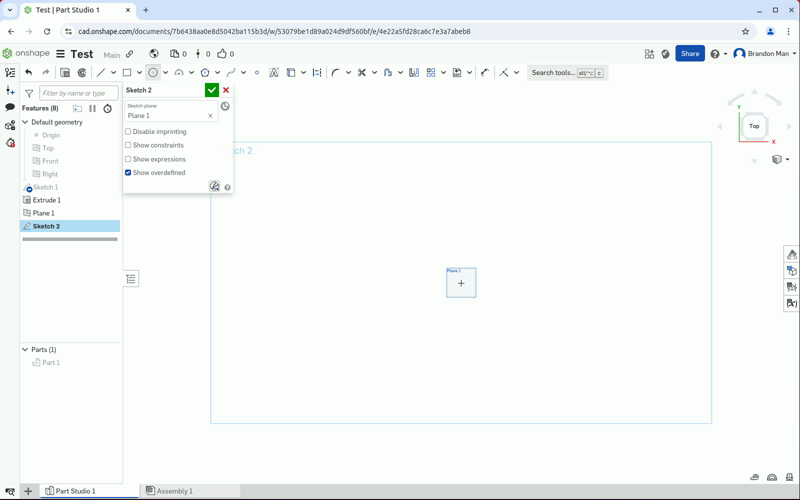
click(461, 282)
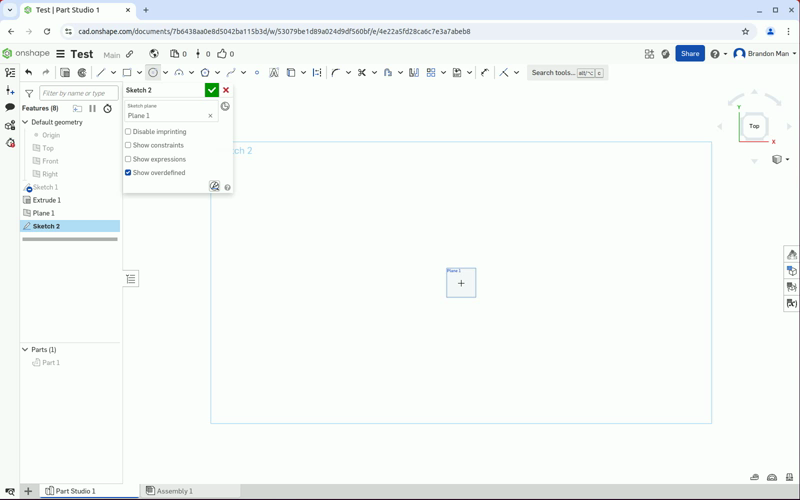
key_up(shift)
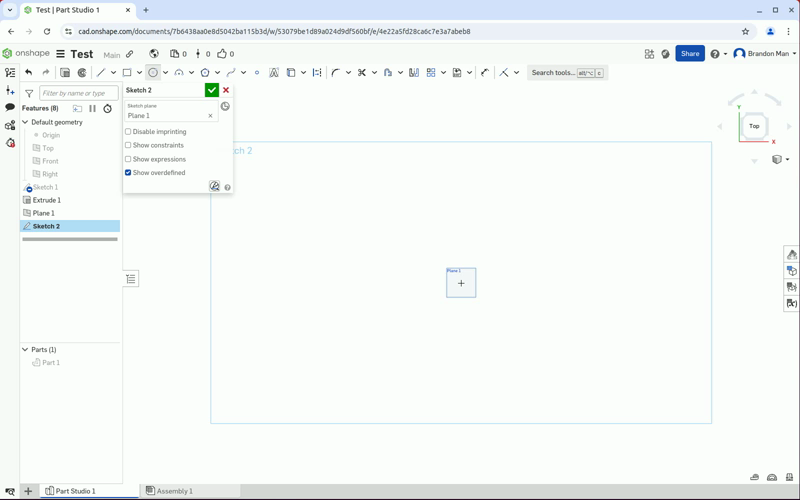
mouse_move(476, 282)
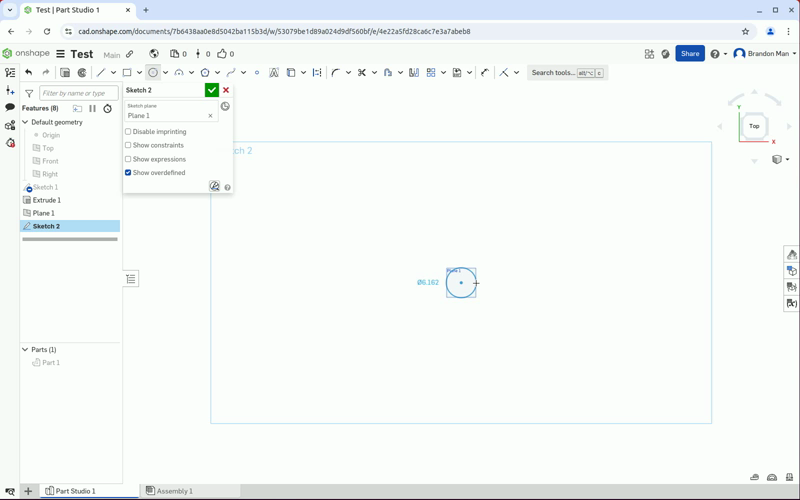
click(476, 282)
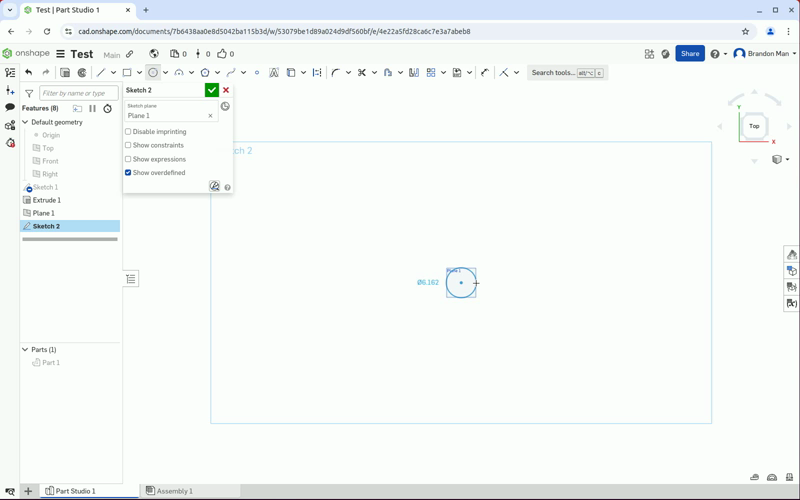
key(esc)
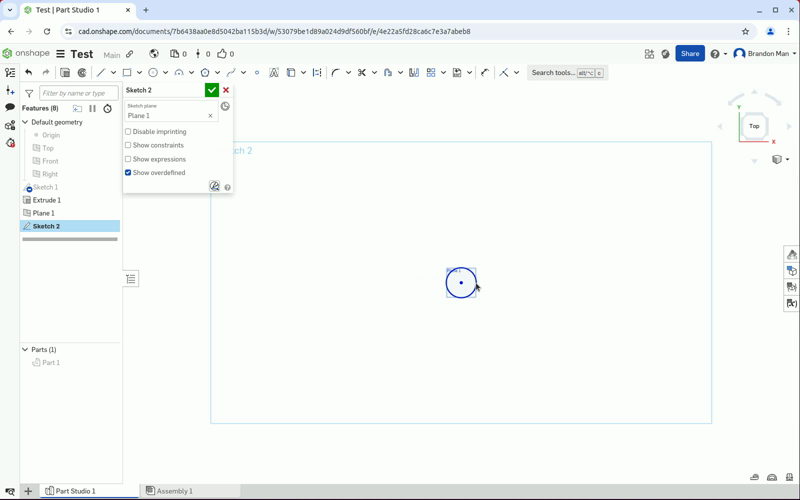
mouse_move(461, 282)
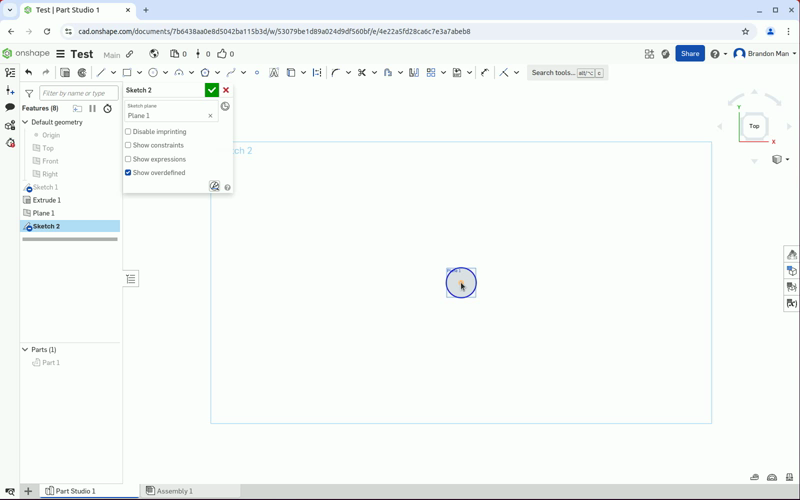
scroll(6)
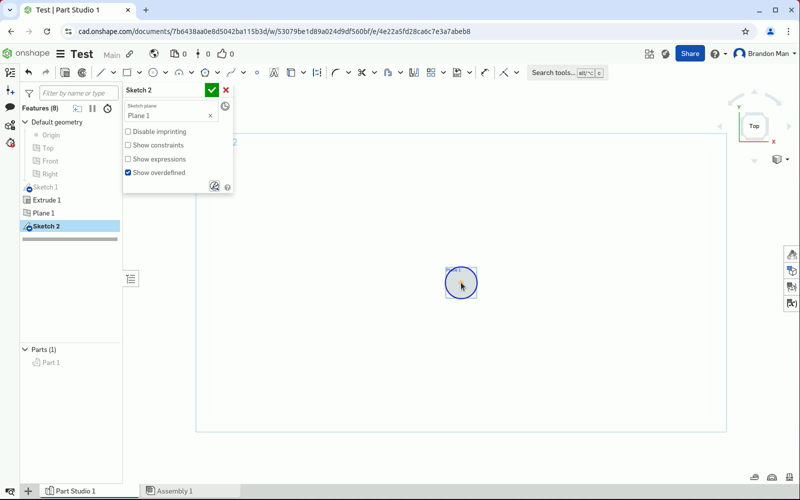
scroll(6)
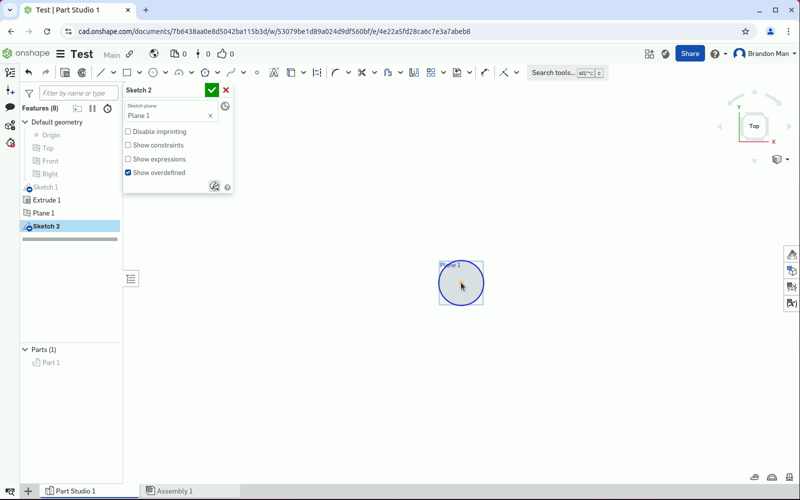
scroll(6)
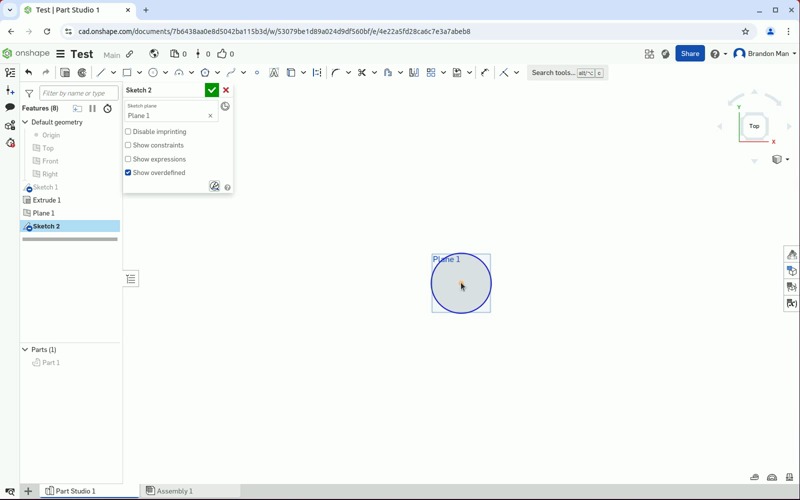
scroll(6)
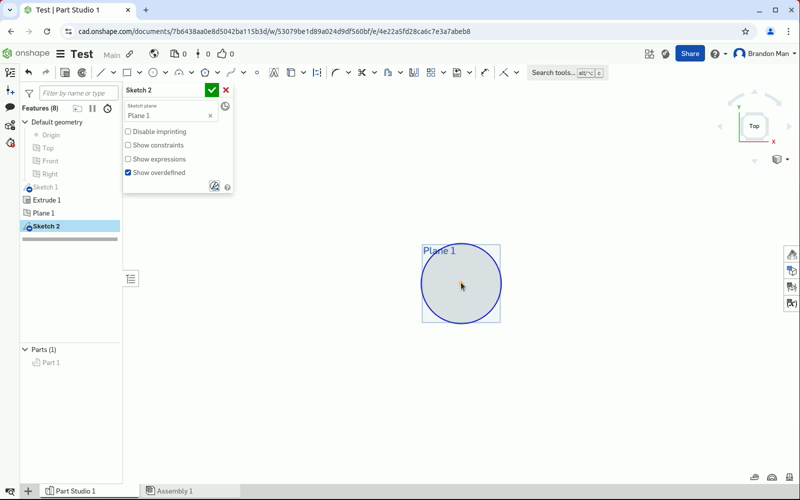
scroll(6)
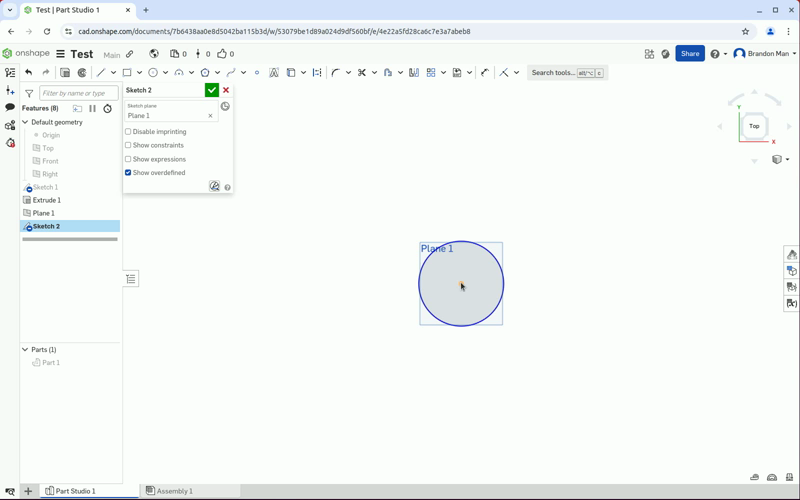
scroll(6)
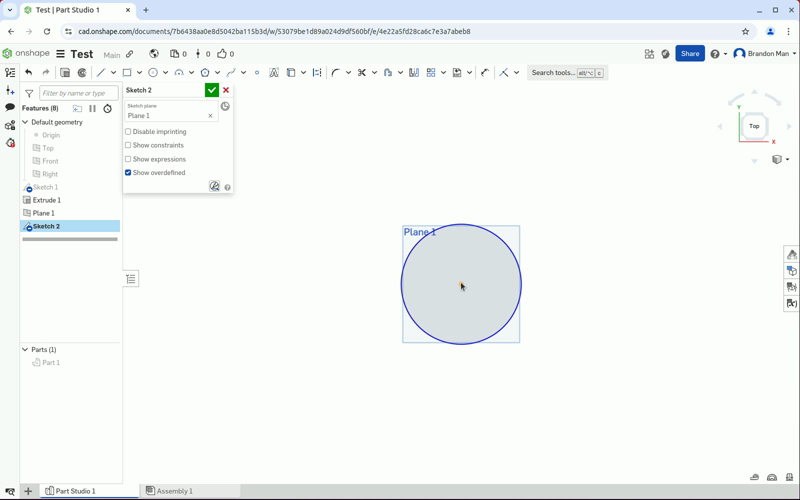
scroll(6)
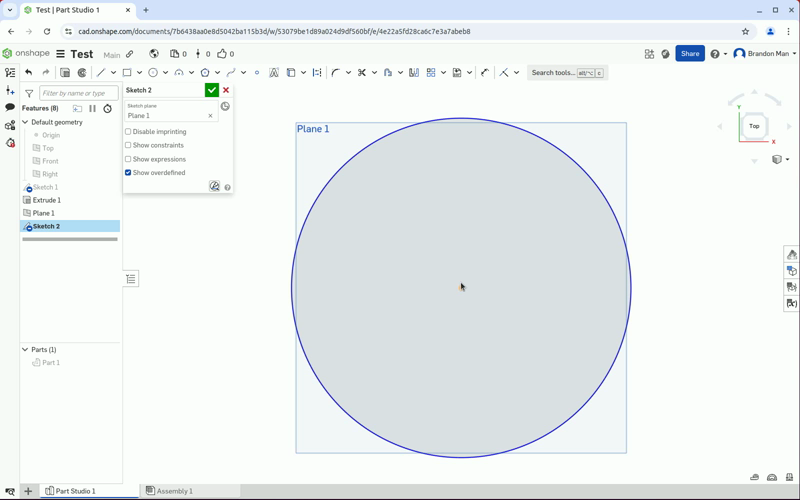
click(461, 282)
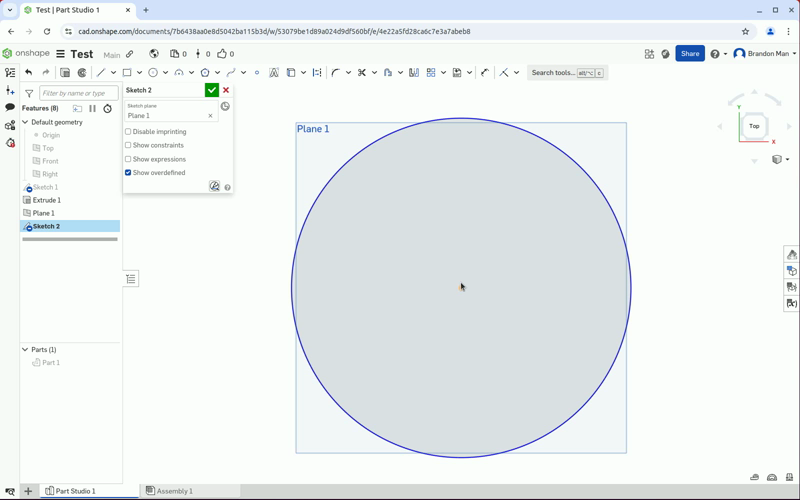
scroll(-6)
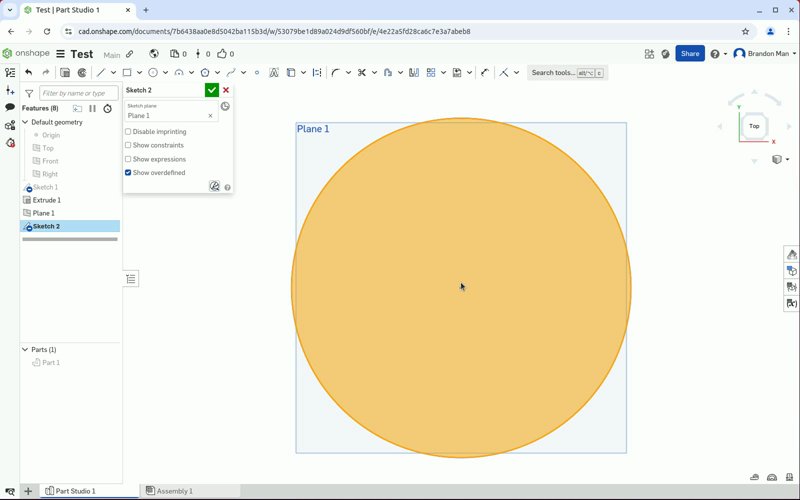
scroll(-6)
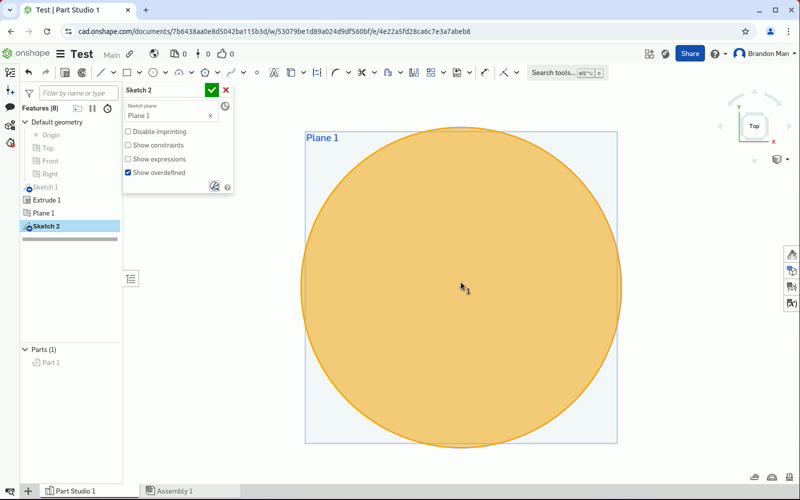
scroll(-6)
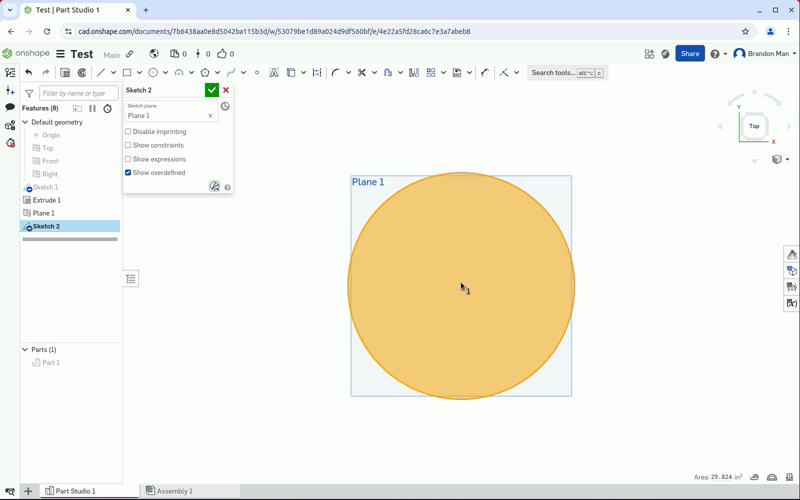
scroll(-6)
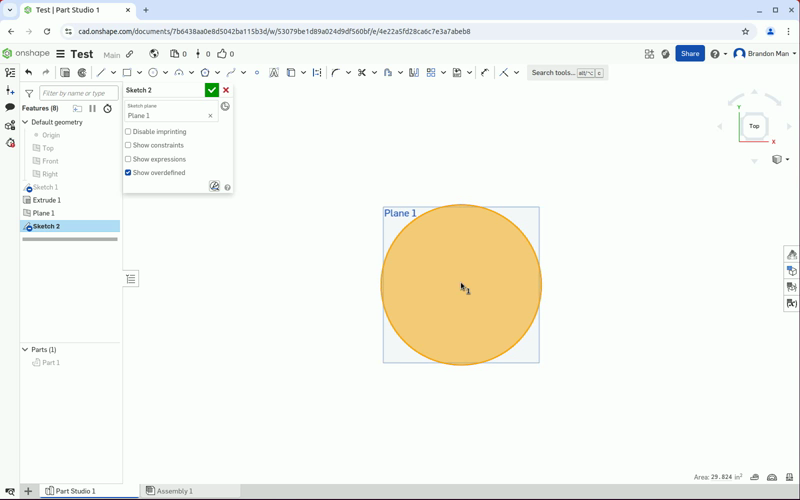
scroll(-6)
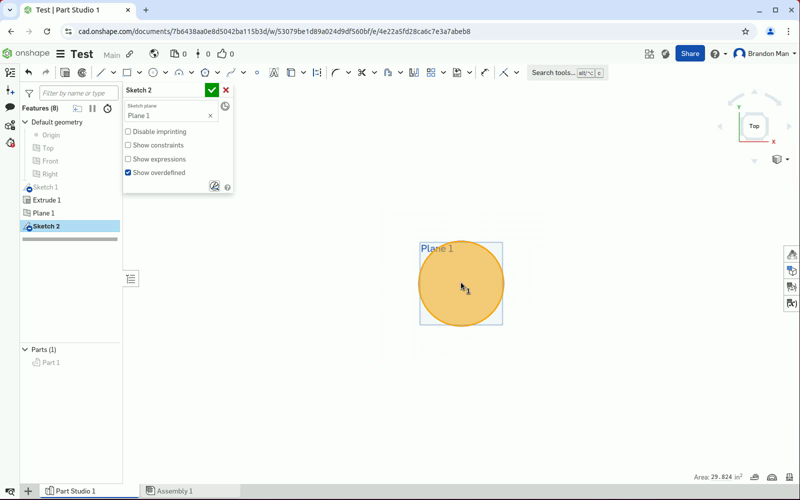
scroll(-6)
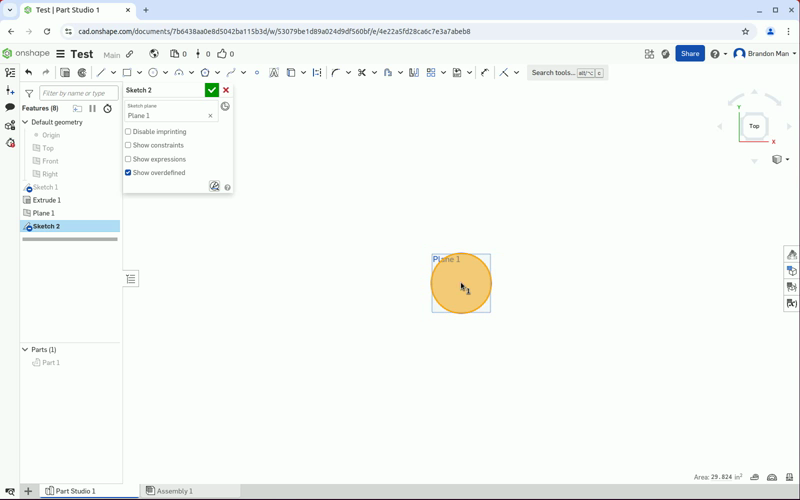
scroll(-6)
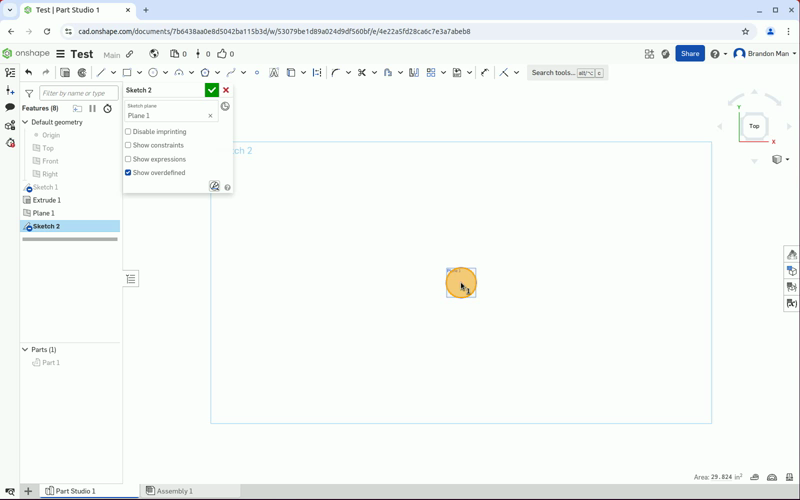
mouse_move(73, 352)
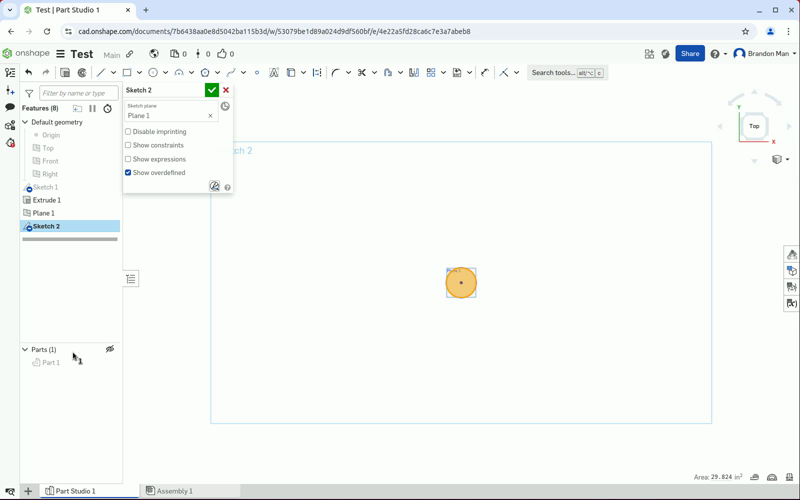
key(shift+y)
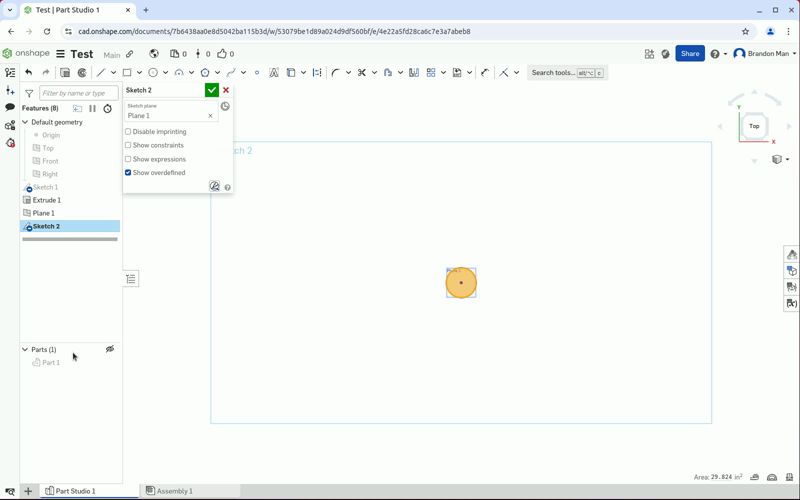
key(shift+e)
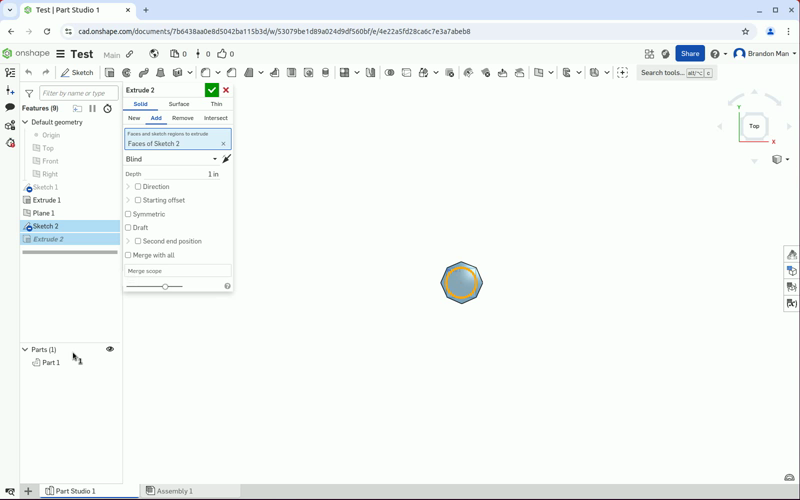
mouse_move(143, 106)
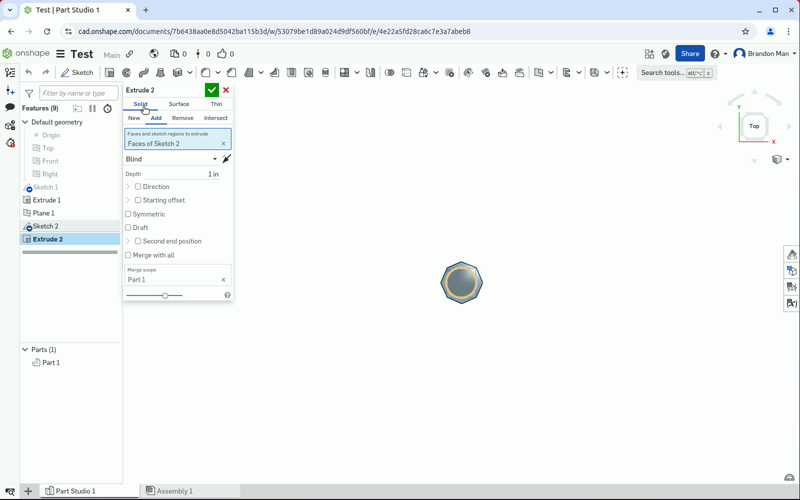
click(143, 106)
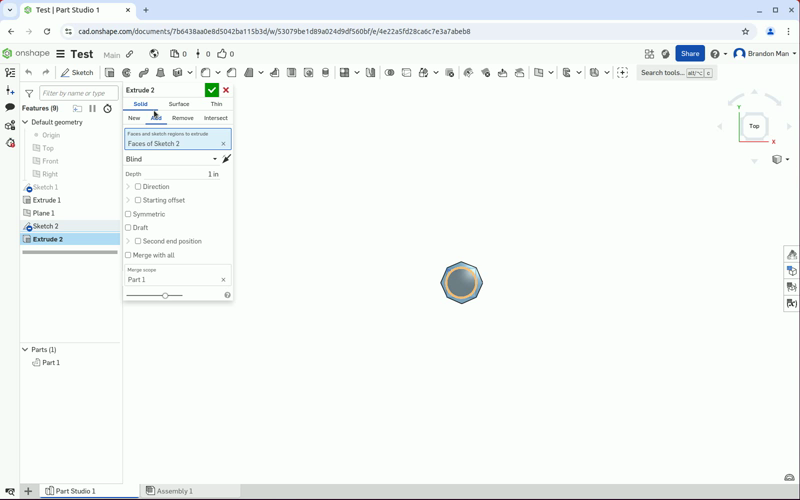
mouse_move(186, 120)
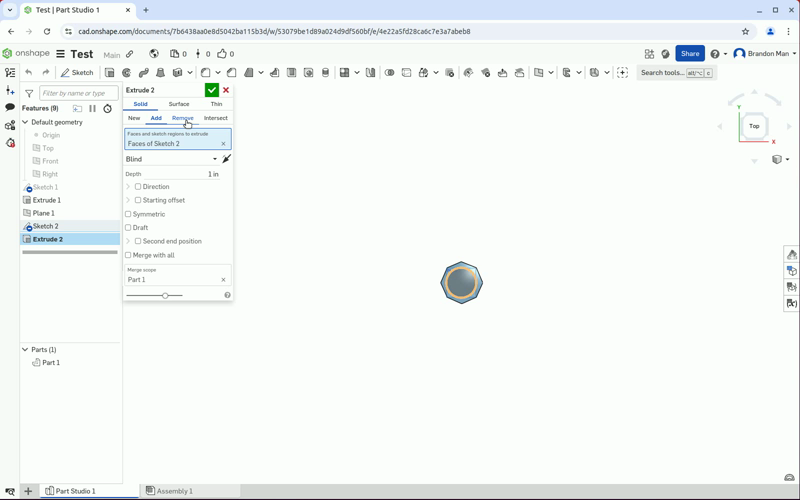
click(186, 120)
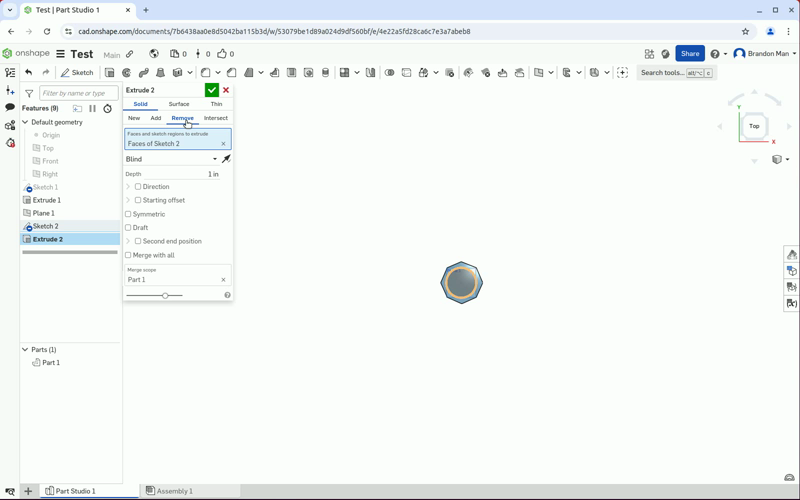
key(tab, 4)
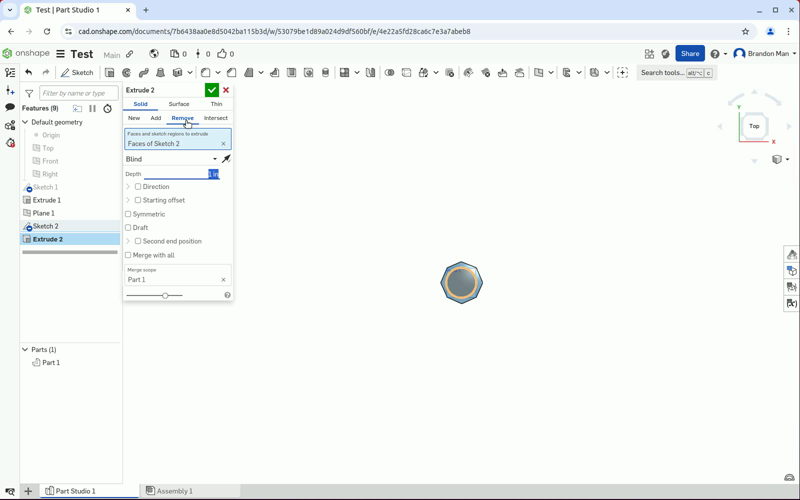
text(15.405)
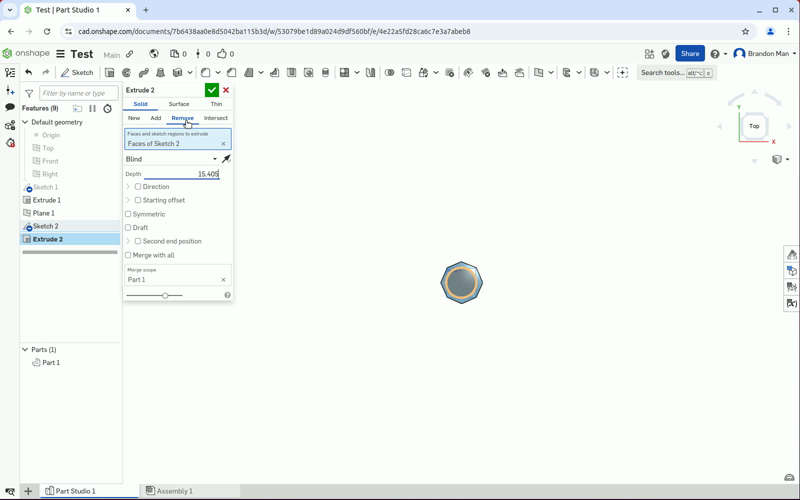
key(tab, 6)
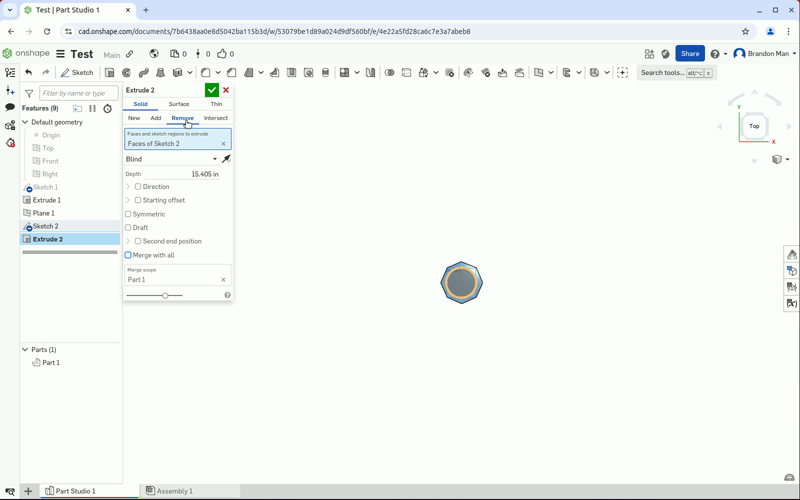
key(space)
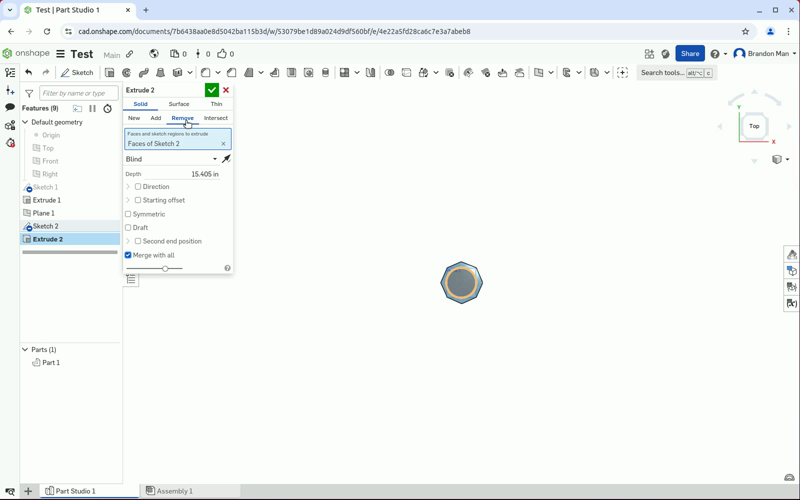
key(enter)
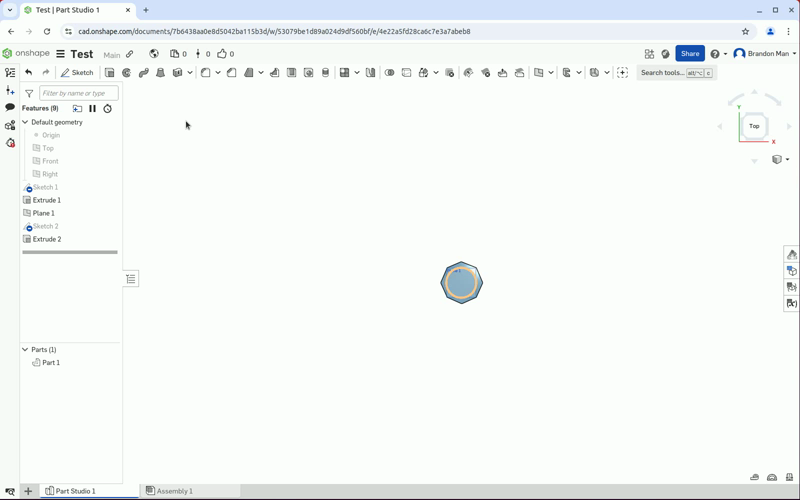
key(shift+h)
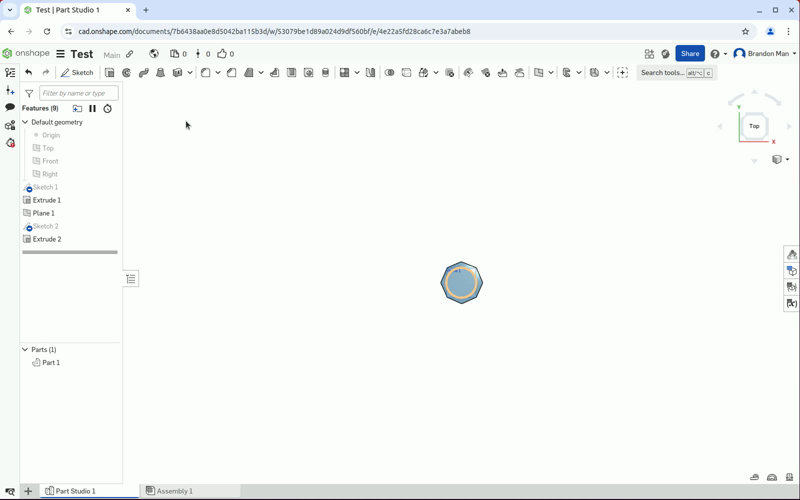
key(shift+h)
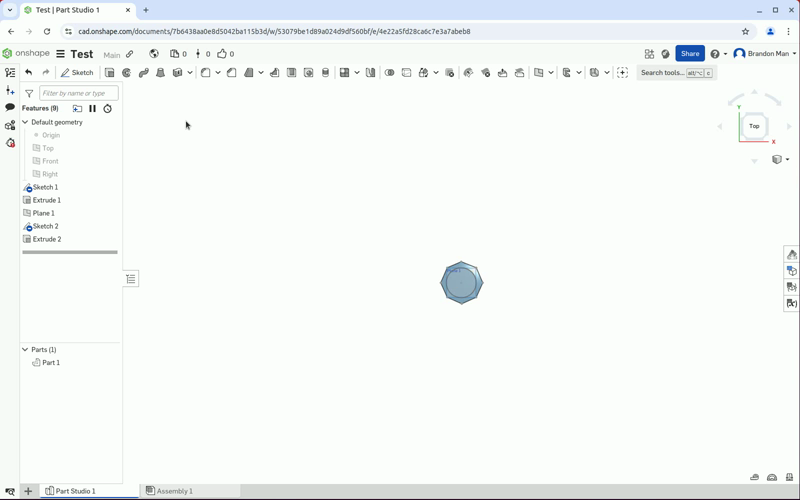
key(shift+7)
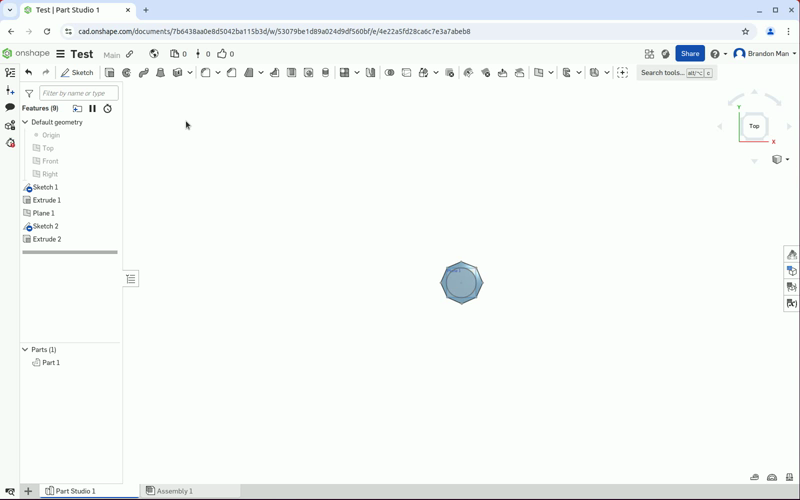
key(up, 3)
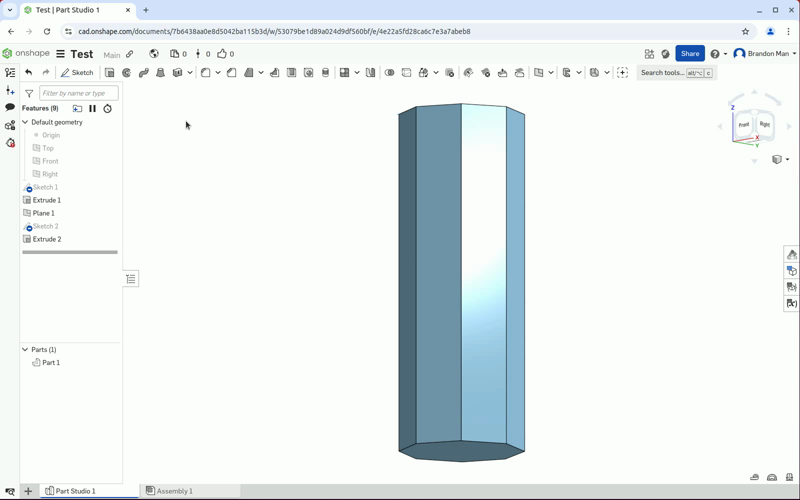
key(left, 3)
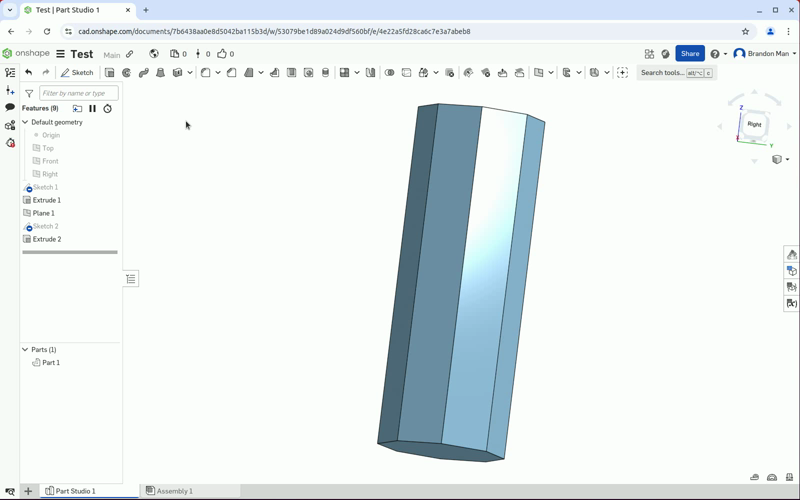
key(right, 3)
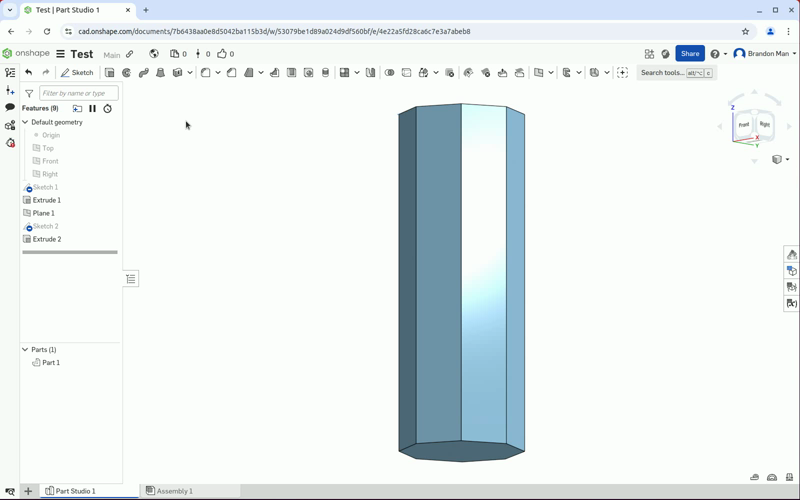
key(down, 3)
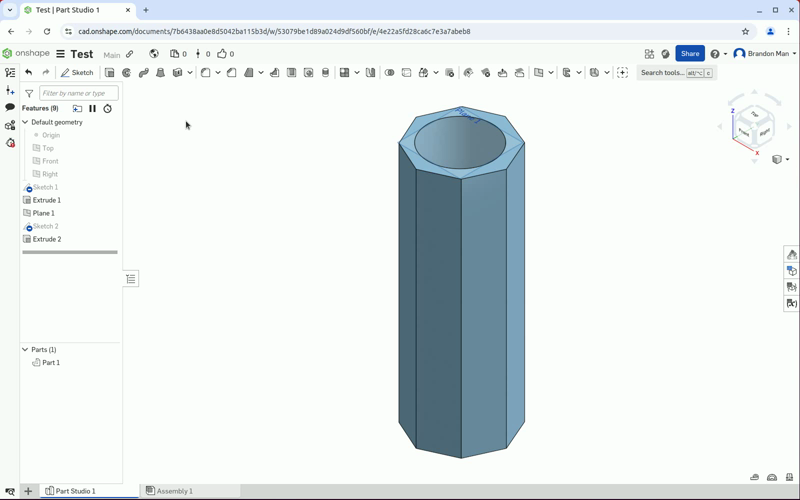
mouse_move(73, 189)
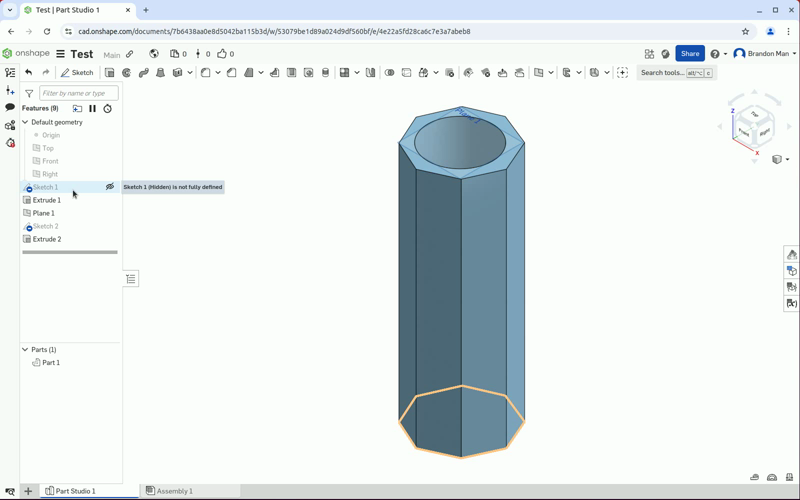
click(73, 189)